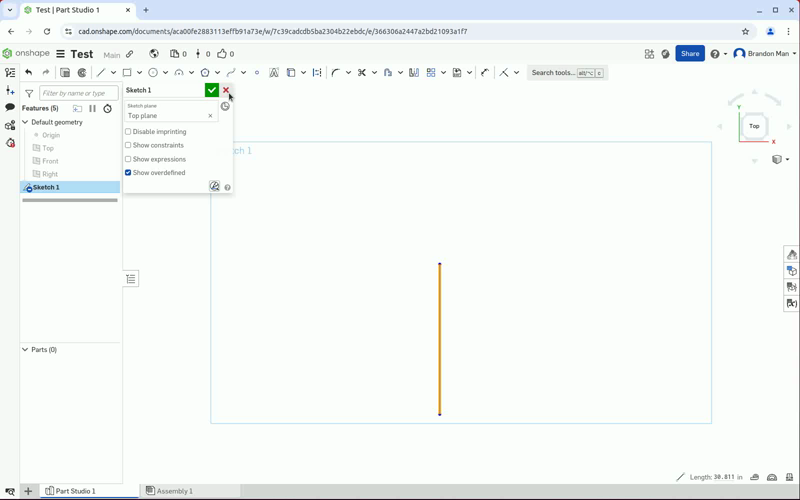
key(shift+h)
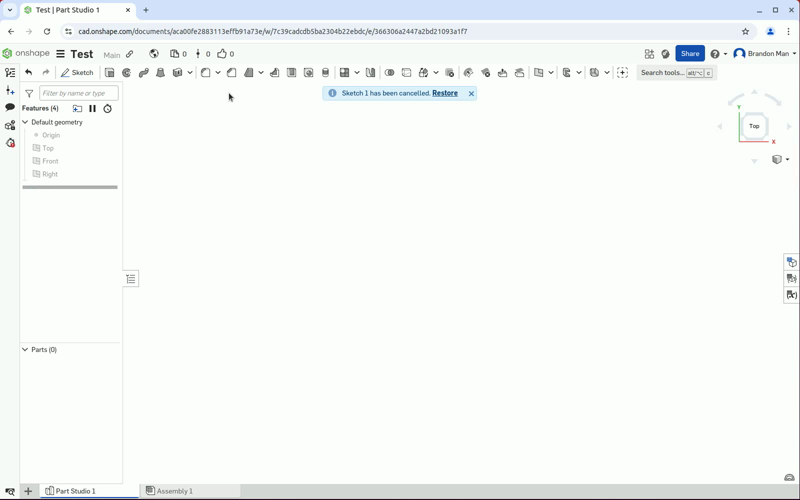
mouse_move(73, 352)
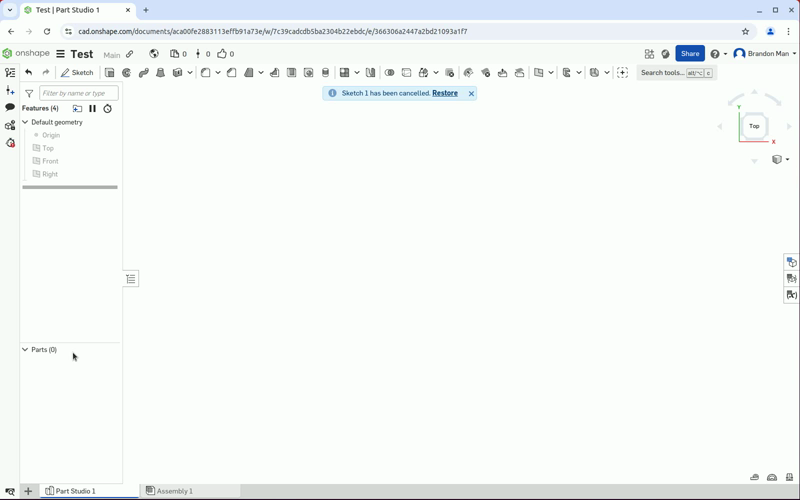
key(y)
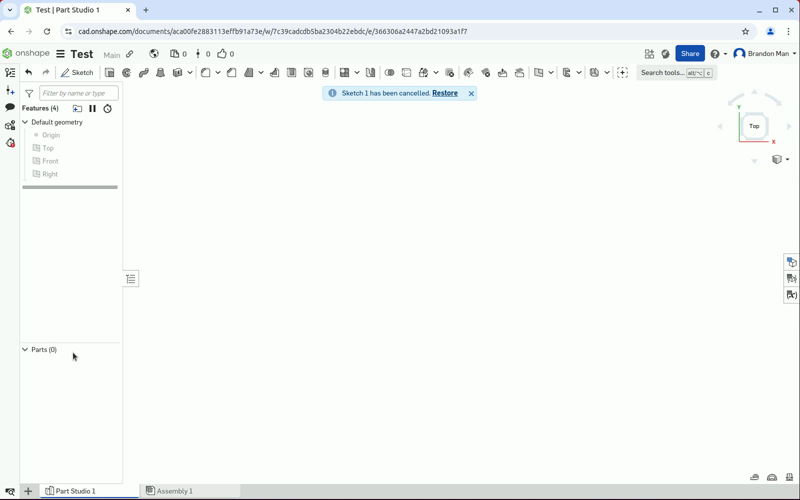
key(shift+p)
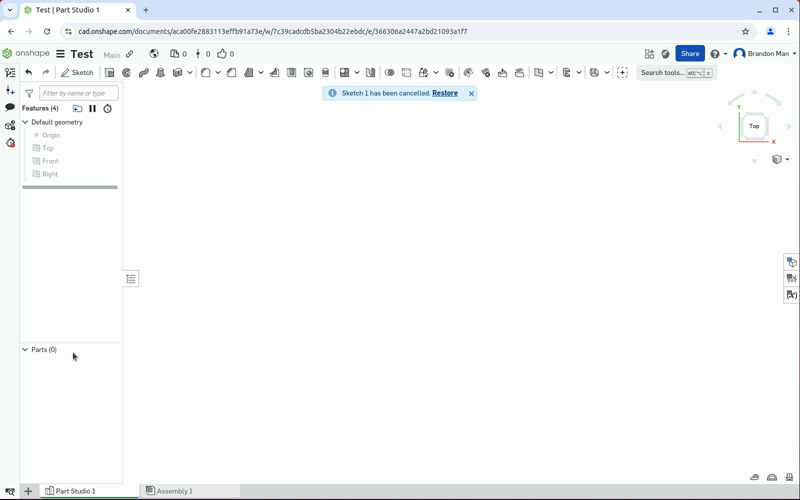
key(space)
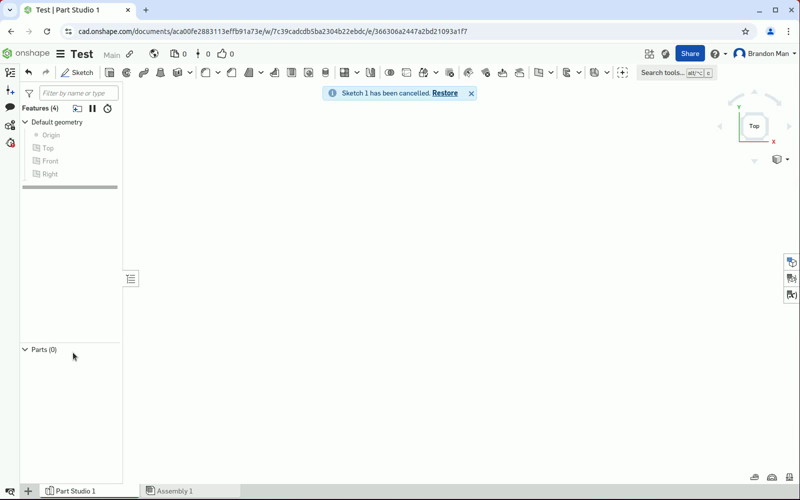
key_down(shift)
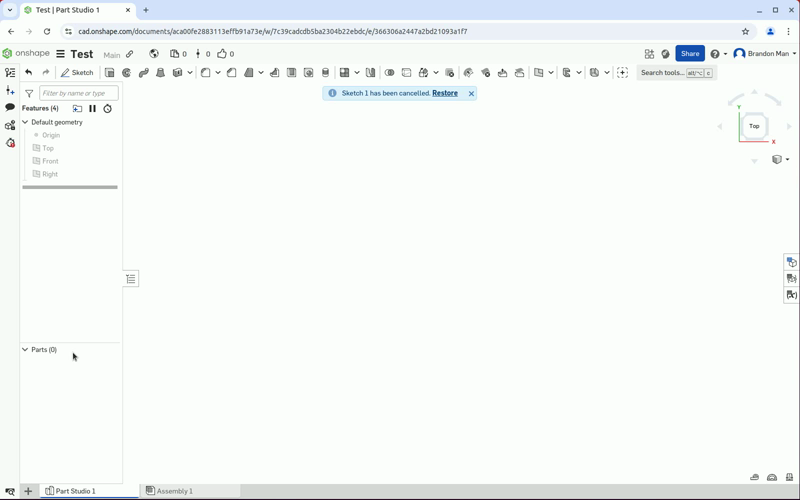
key(up)
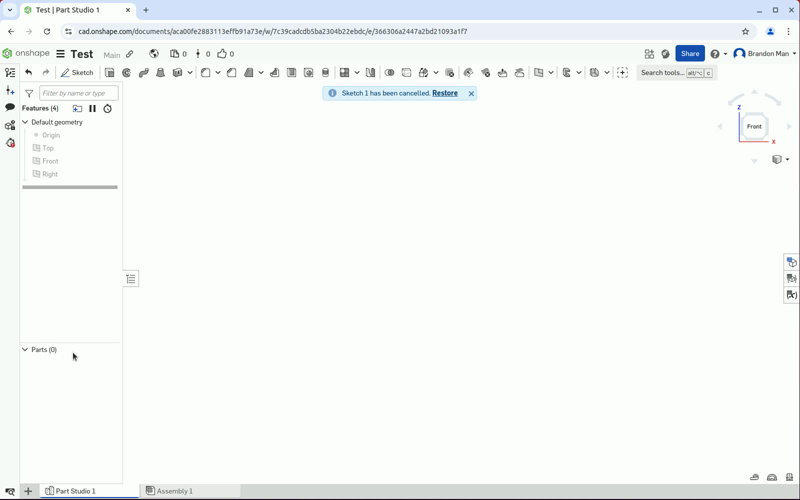
key_up(shift)
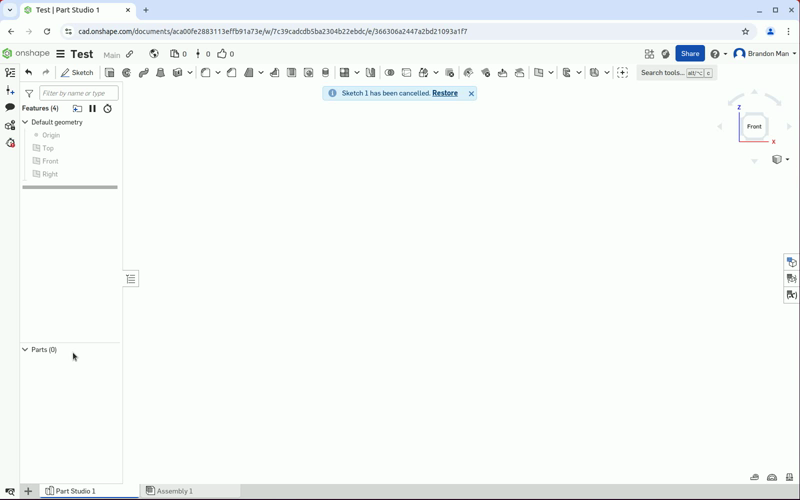
mouse_move(73, 352)
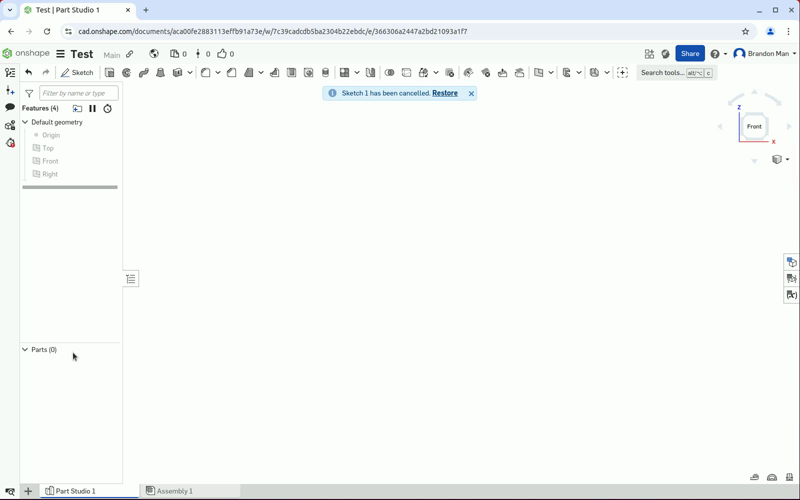
key(shift+y)
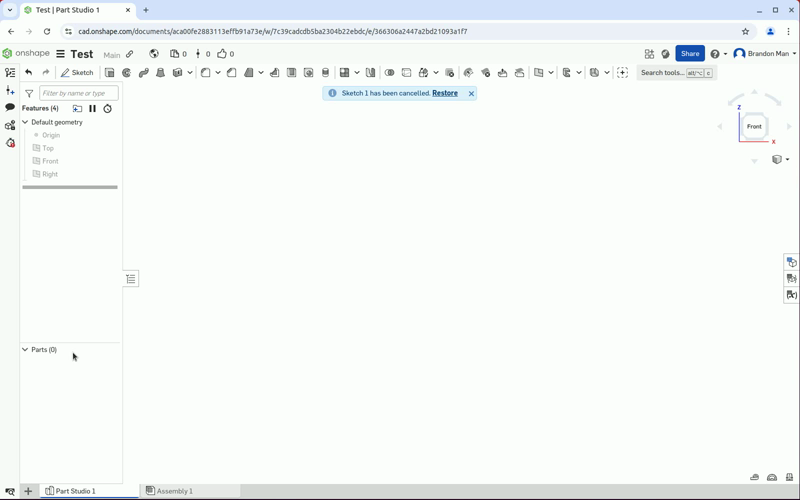
key(shift+s)
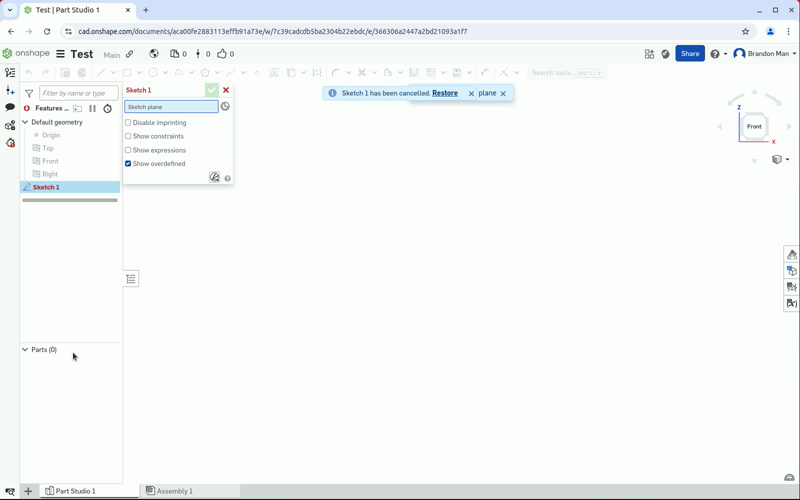
mouse_move(73, 163)
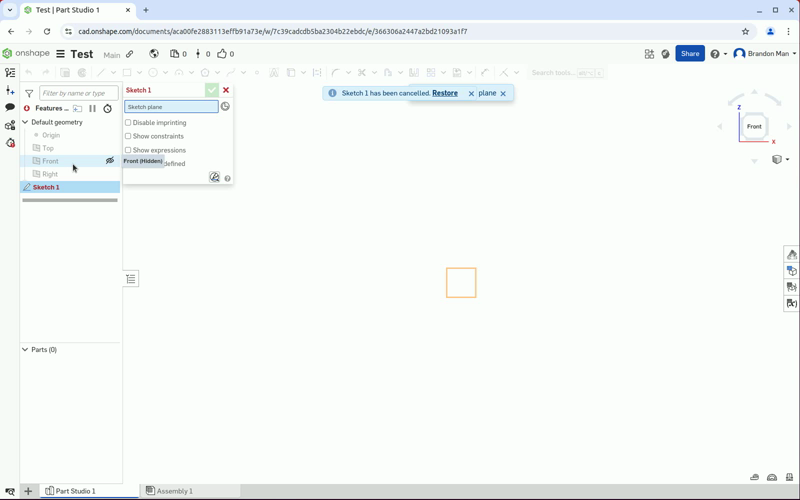
click(73, 163)
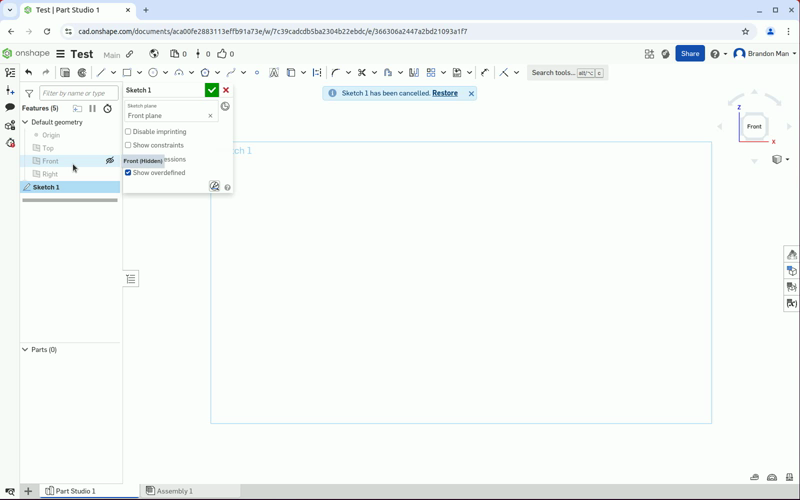
mouse_move(73, 352)
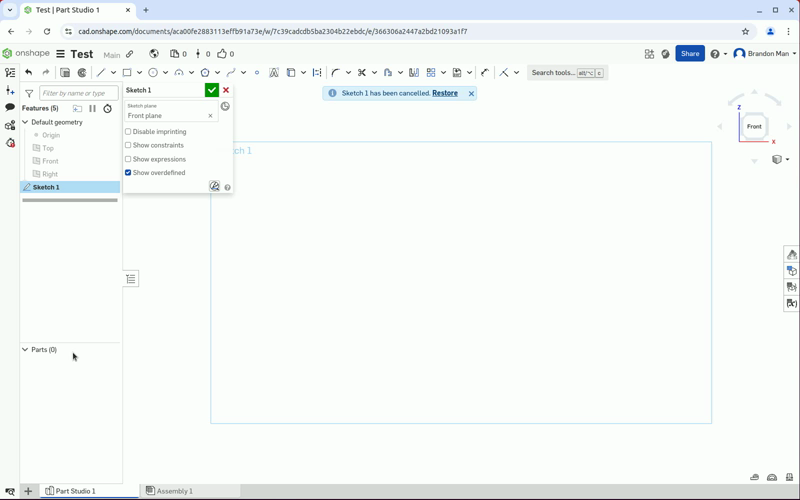
key(y)
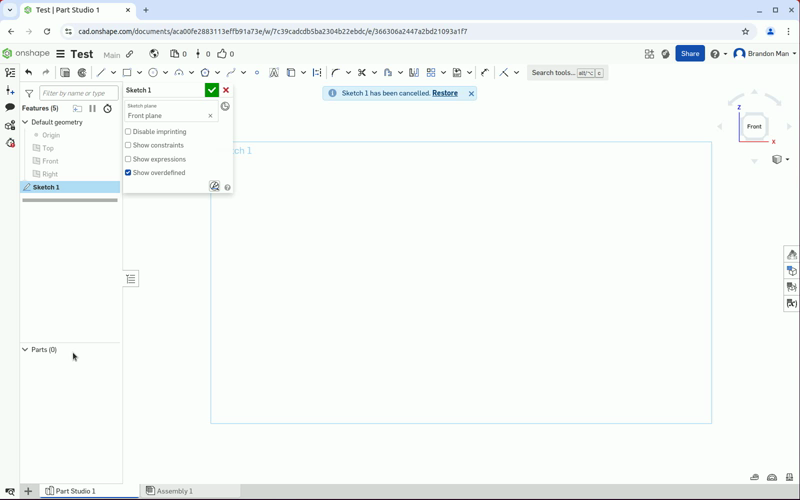
key(l)
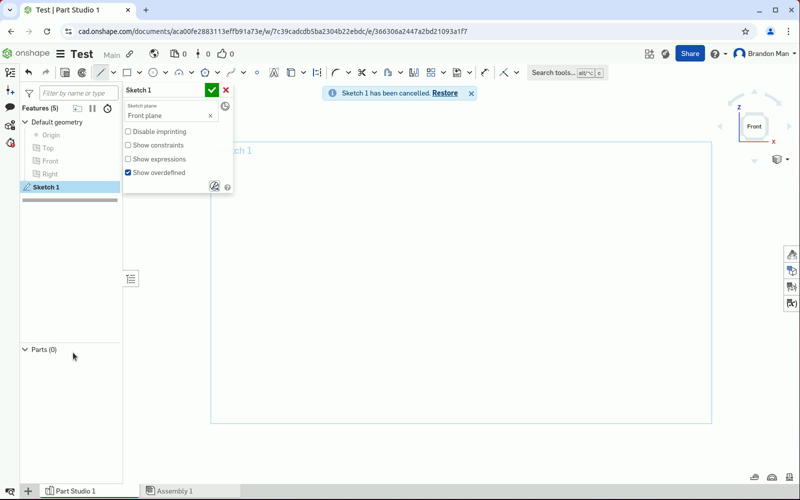
key_down(shift)
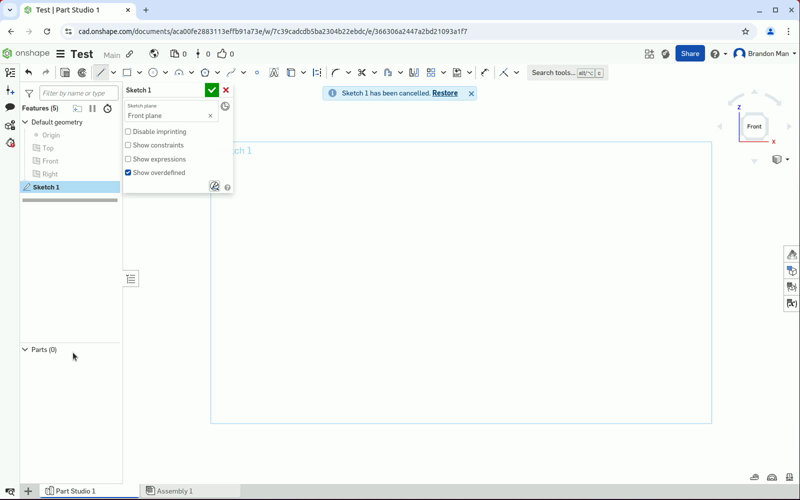
mouse_move(437, 264)
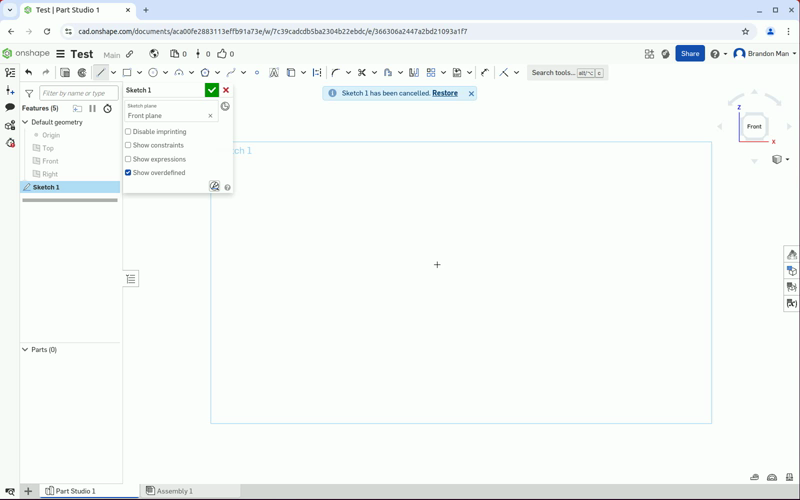
click(437, 264)
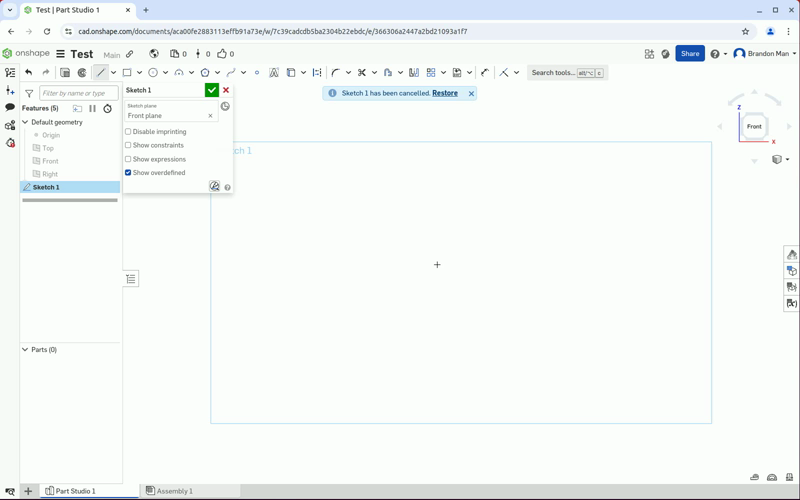
key_up(shift)
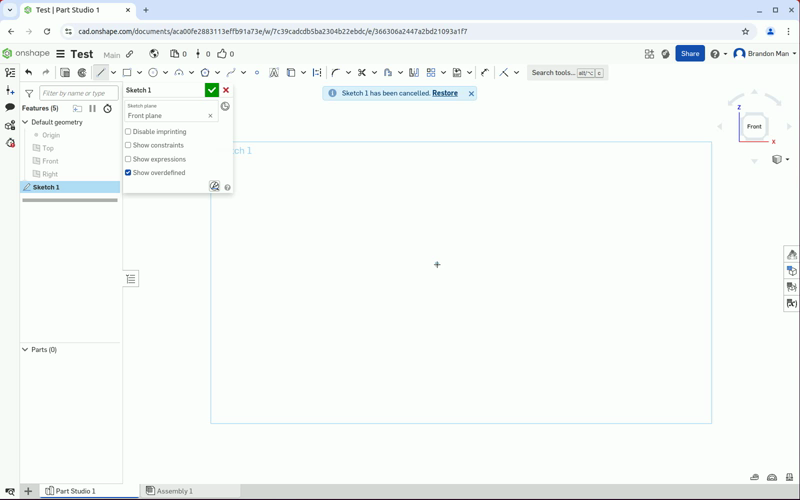
key_down(shift)
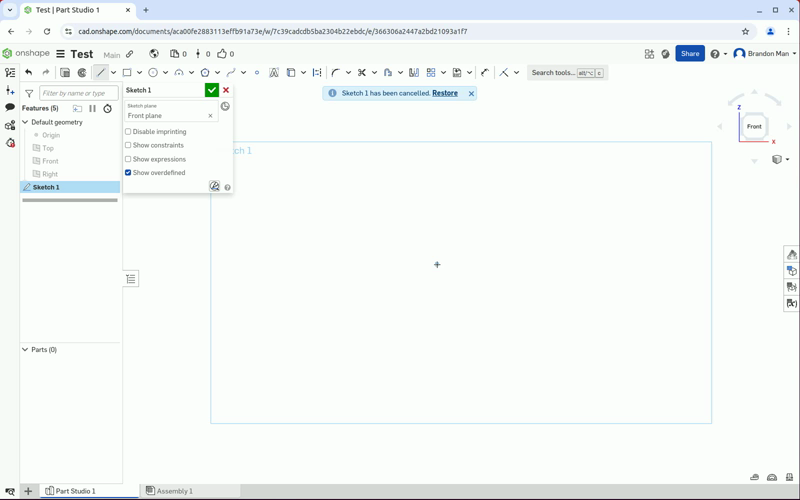
mouse_move(467, 264)
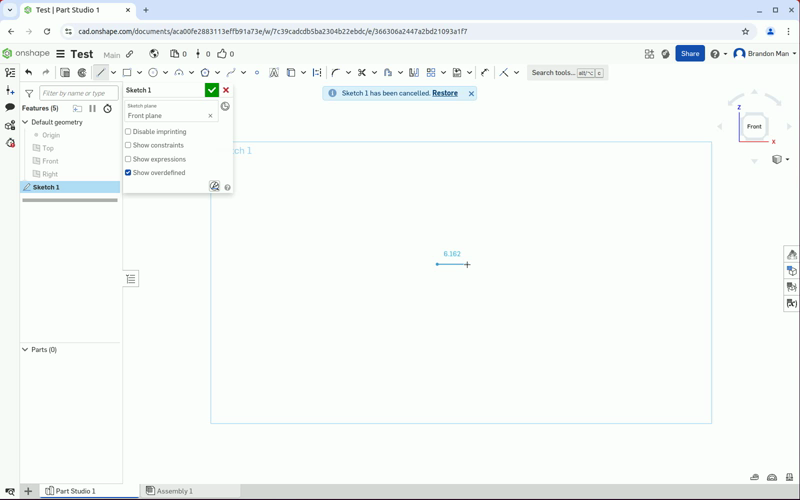
mouse_move(484, 264)
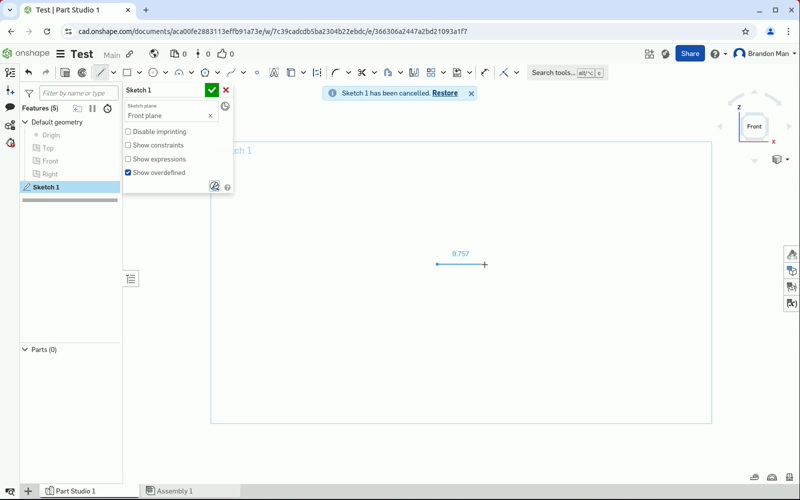
click(484, 264)
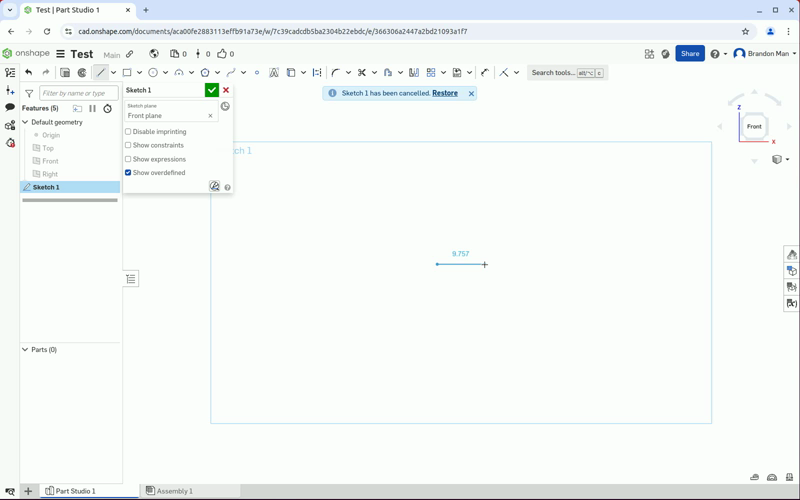
key_up(shift)
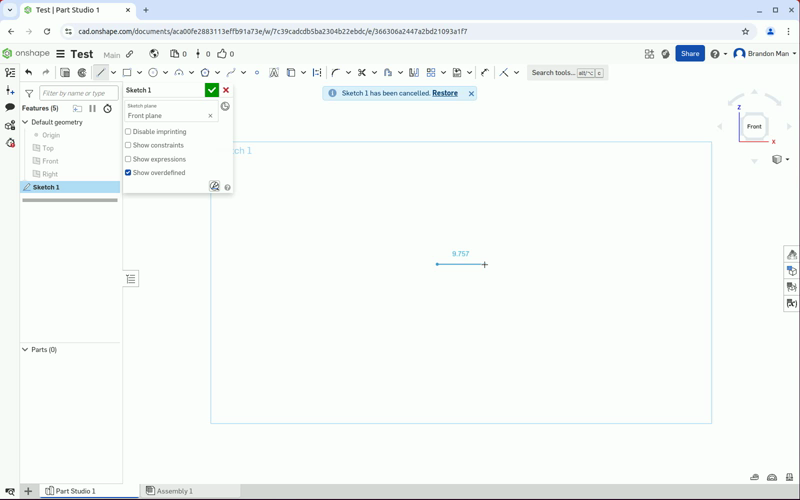
key(esc)
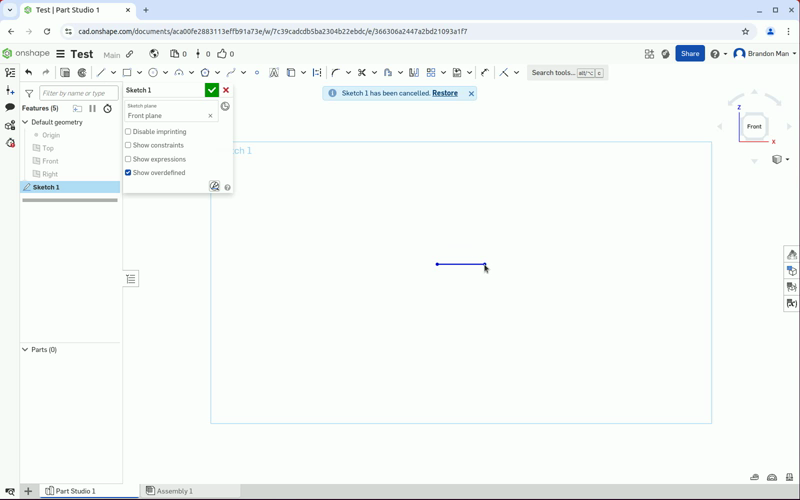
key(a)
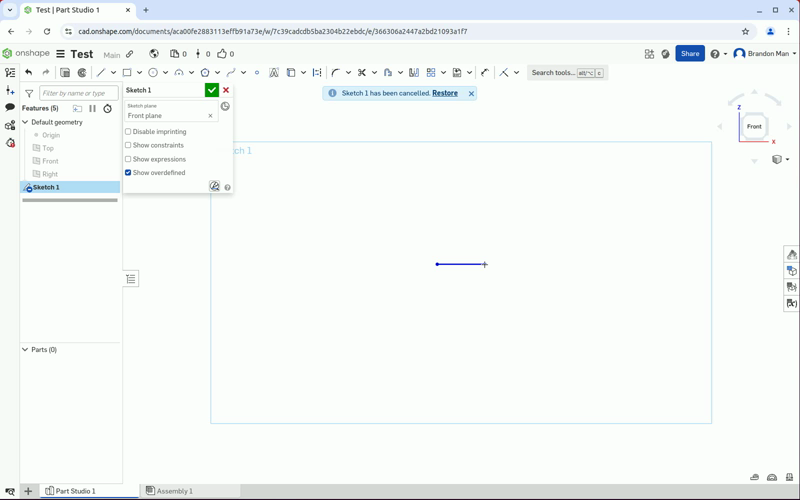
mouse_move(484, 264)
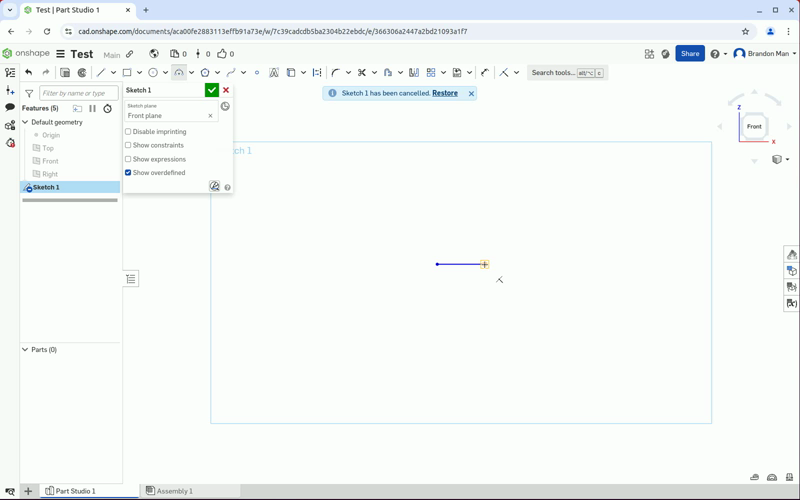
click(484, 264)
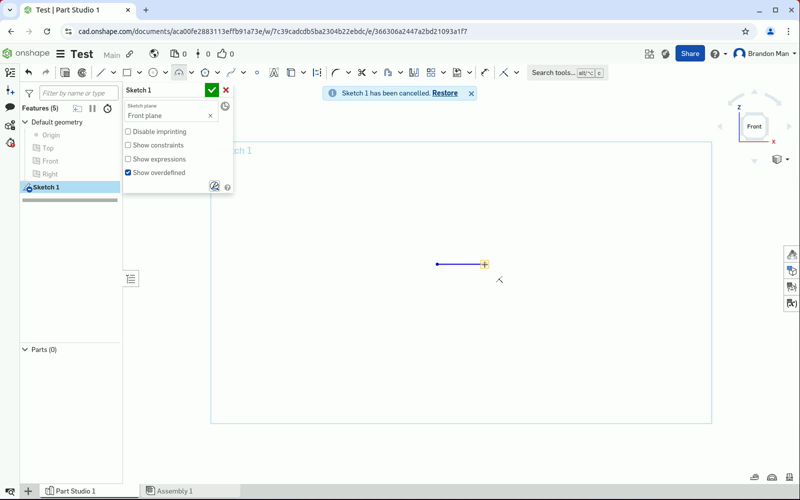
mouse_move(437, 264)
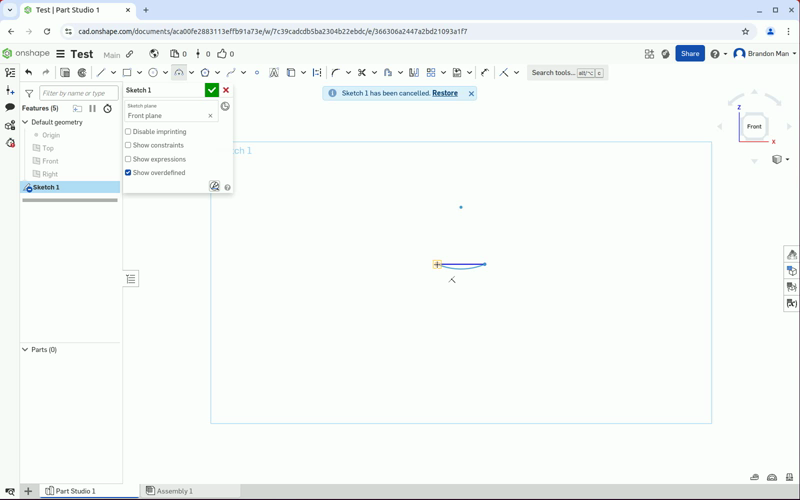
click(437, 264)
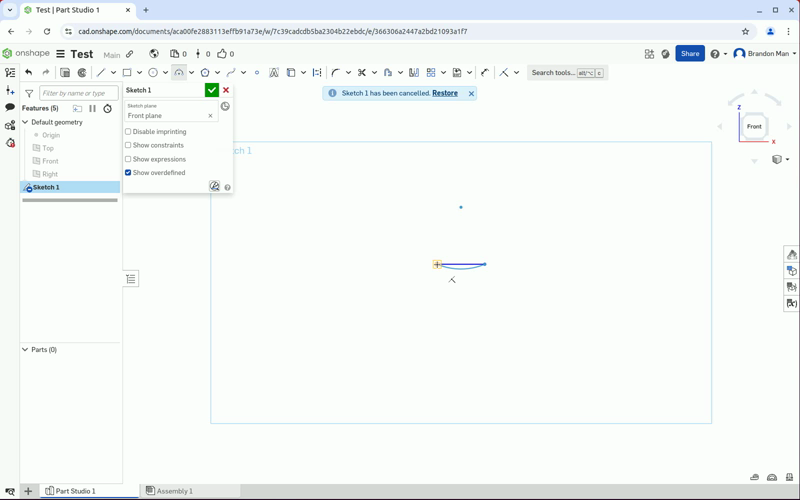
key_down(shift)
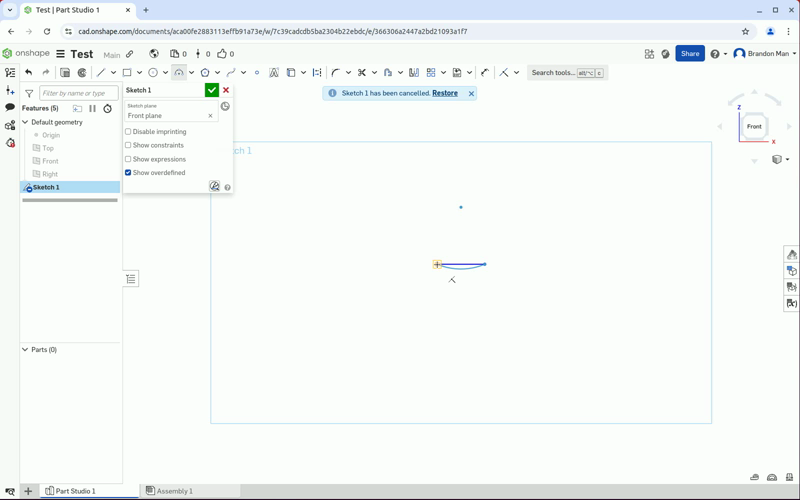
mouse_move(461, 252)
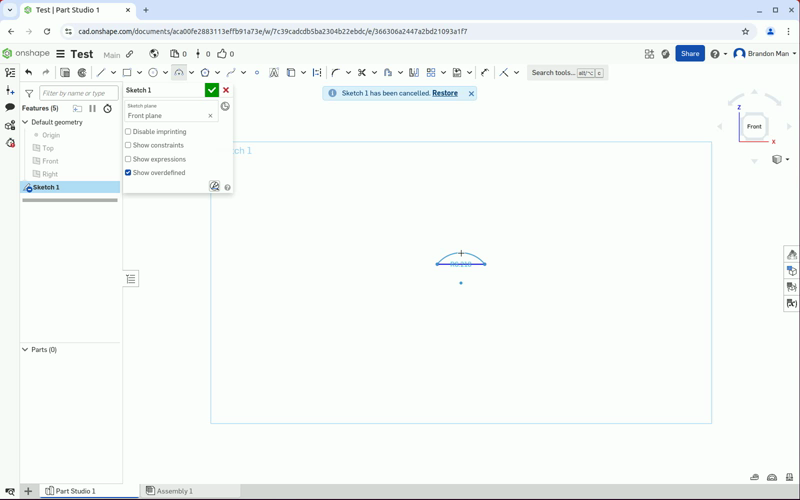
click(461, 252)
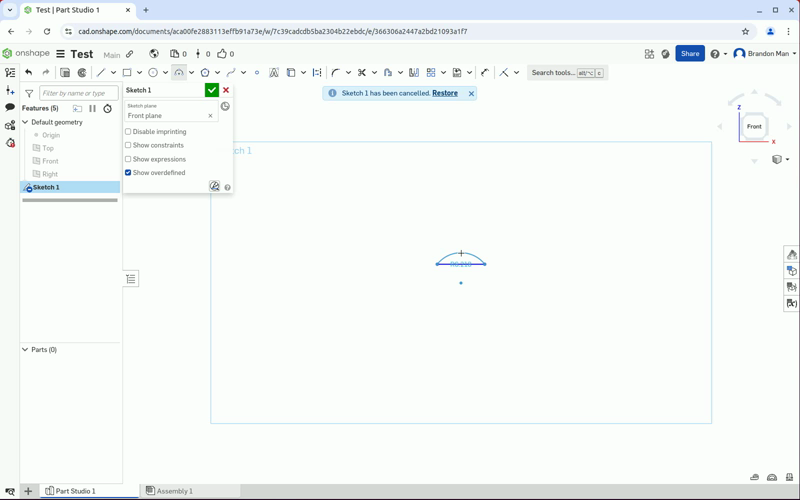
key_up(shift)
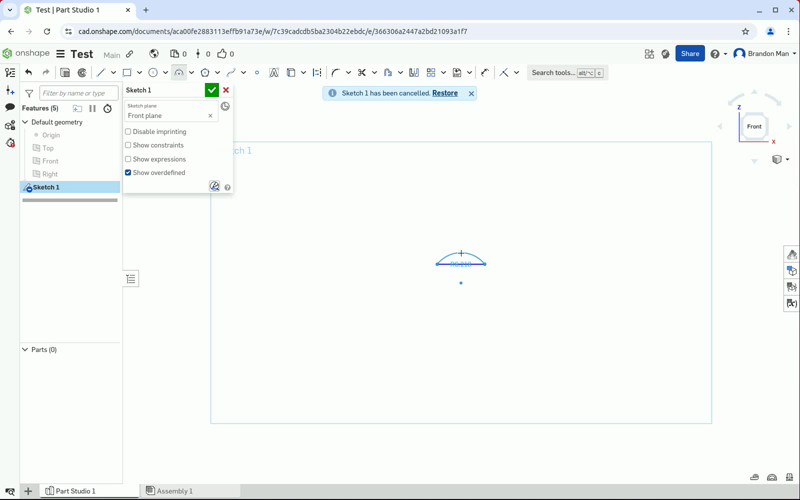
key(esc)
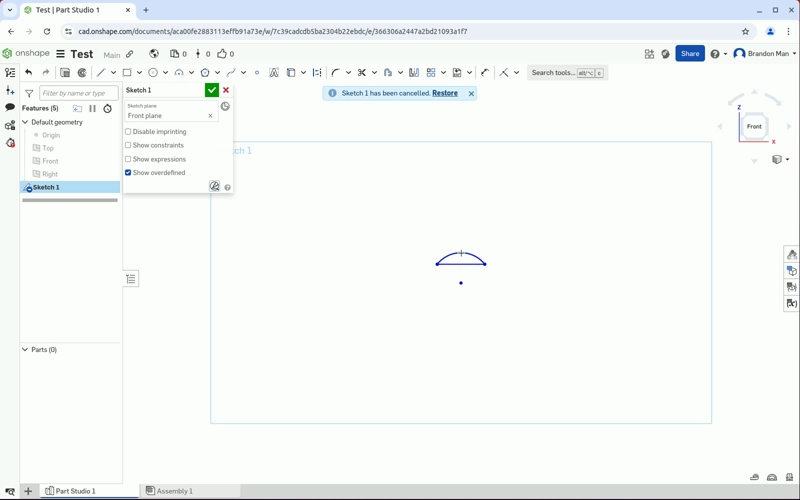
mouse_move(446, 263)
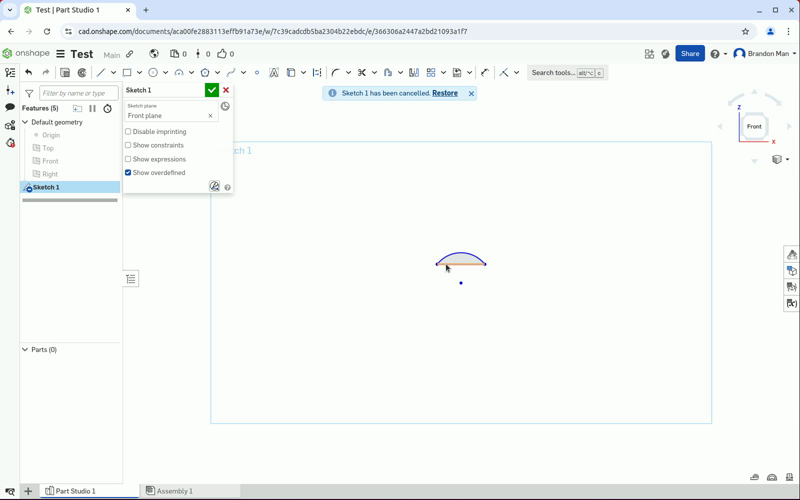
scroll(6)
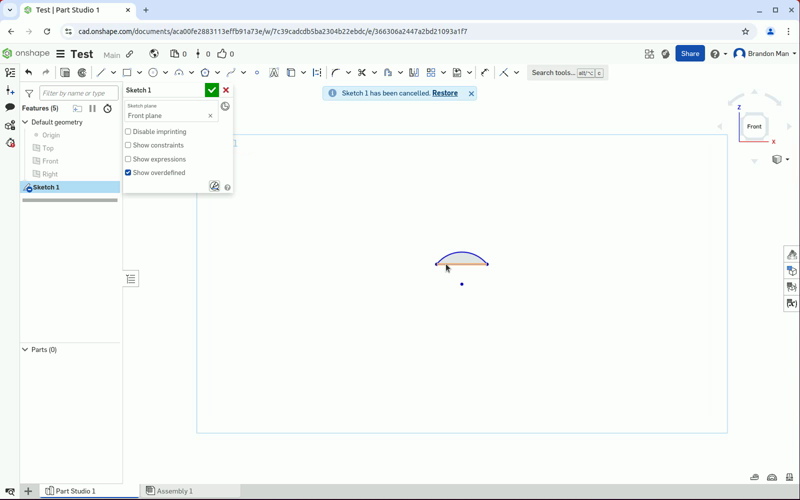
scroll(6)
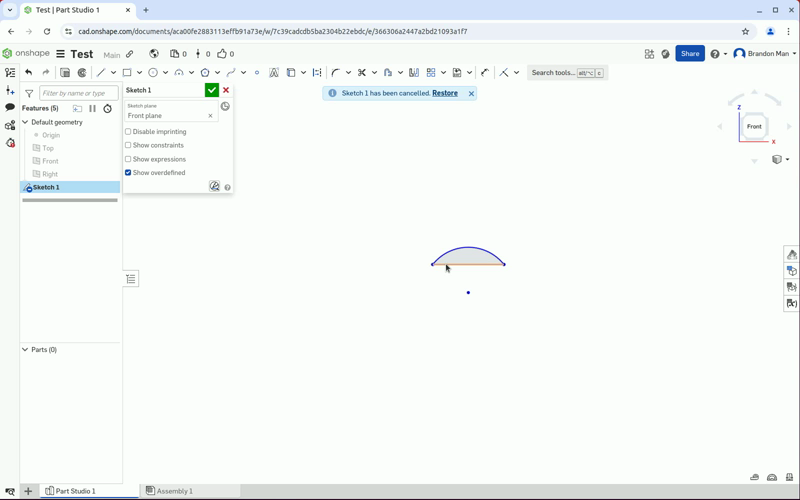
scroll(6)
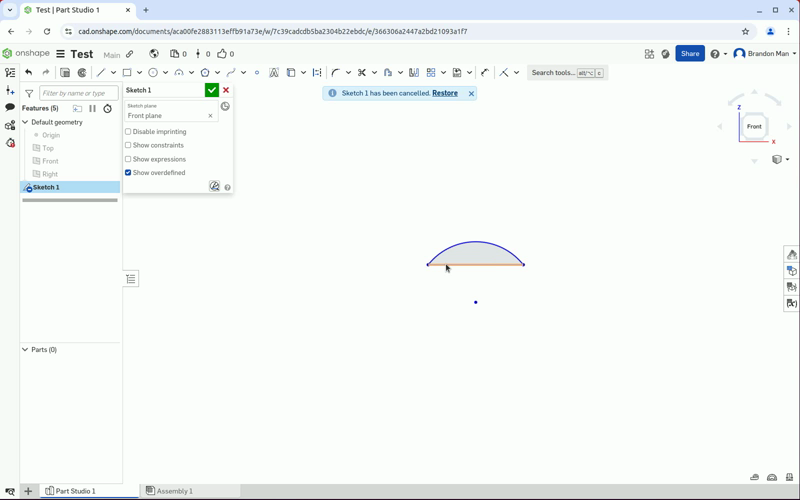
scroll(6)
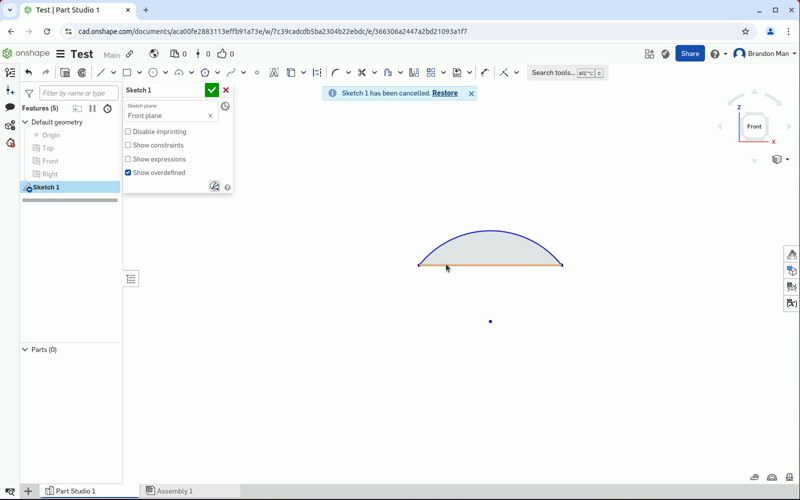
scroll(6)
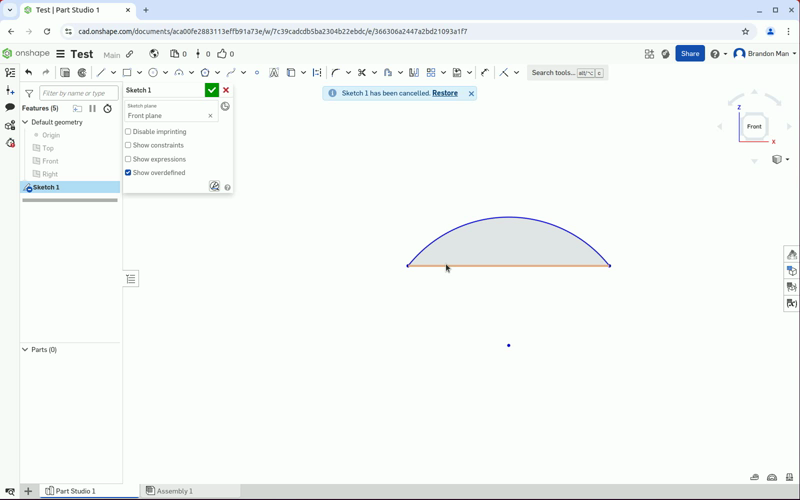
scroll(6)
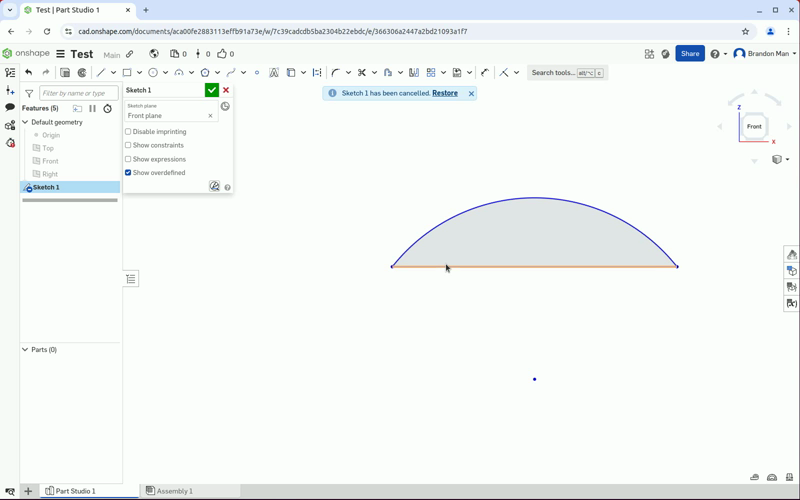
scroll(6)
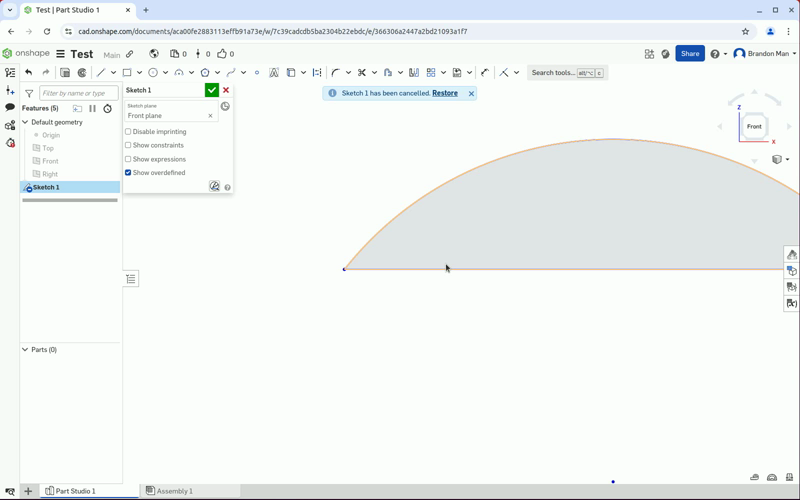
click(446, 263)
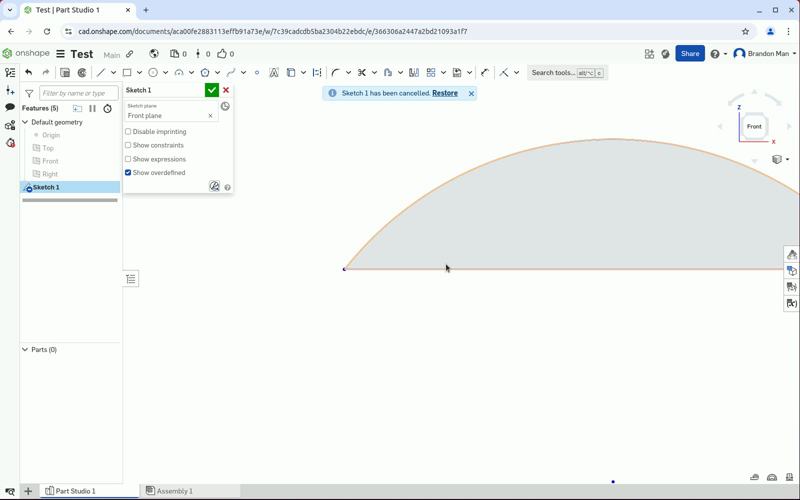
scroll(-6)
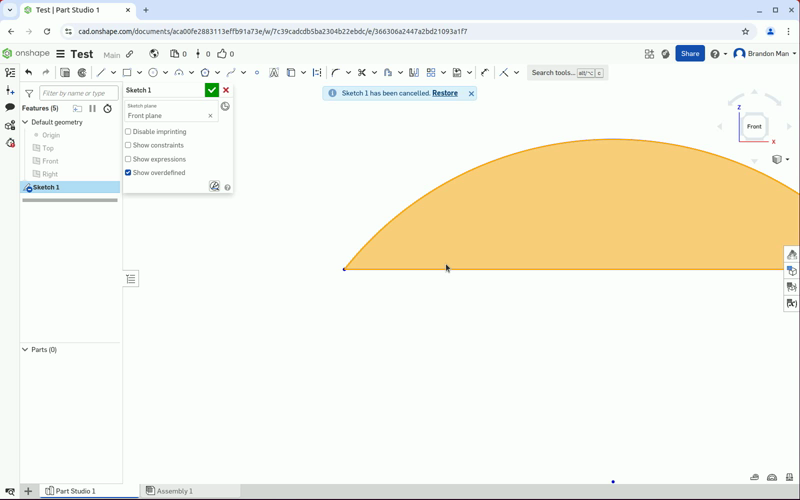
scroll(-6)
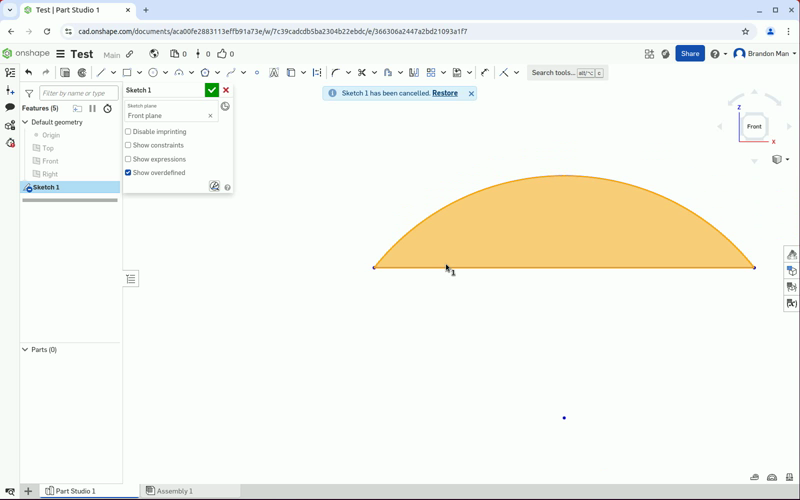
scroll(-6)
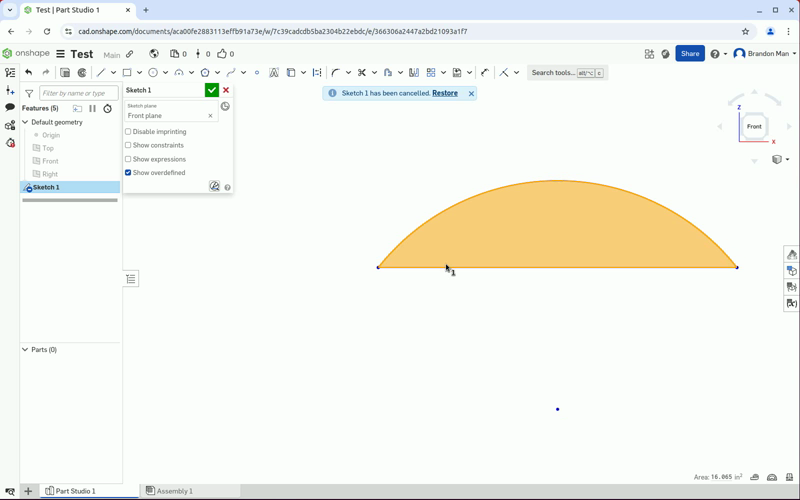
scroll(-6)
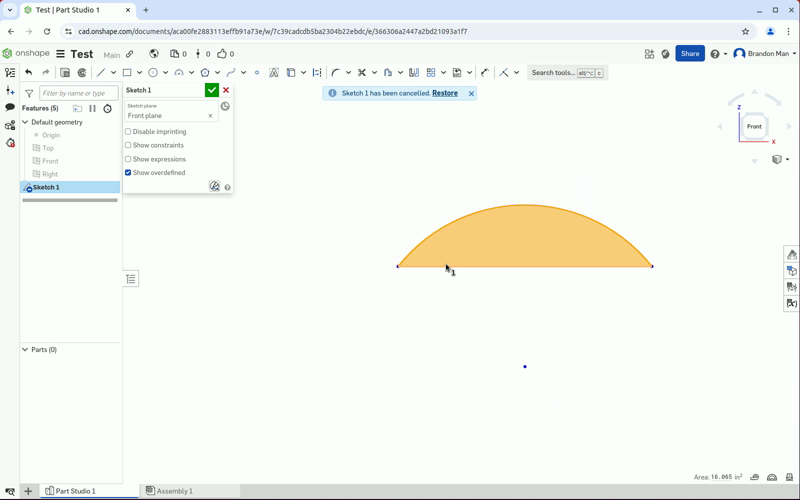
scroll(-6)
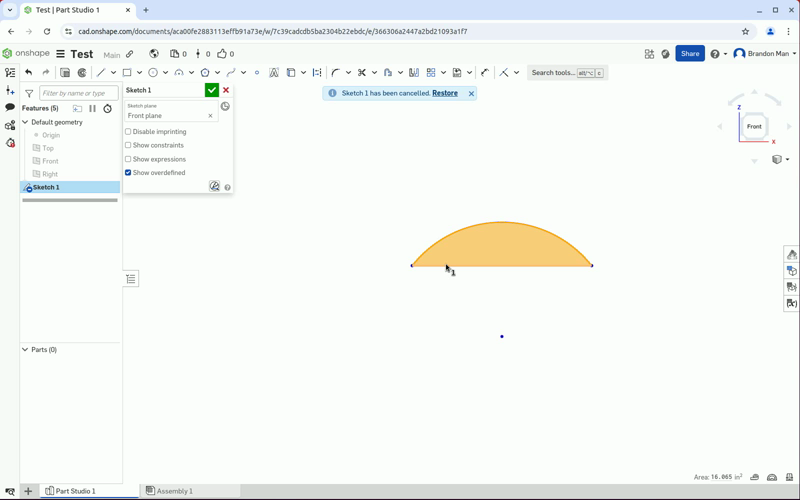
scroll(-6)
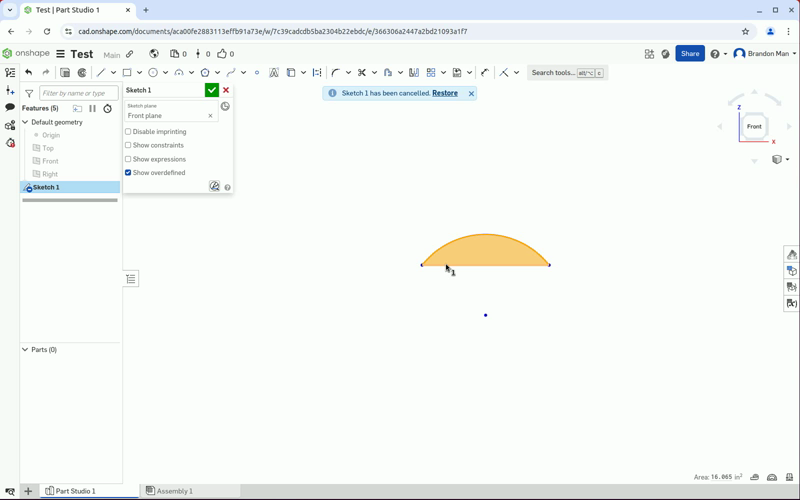
scroll(-6)
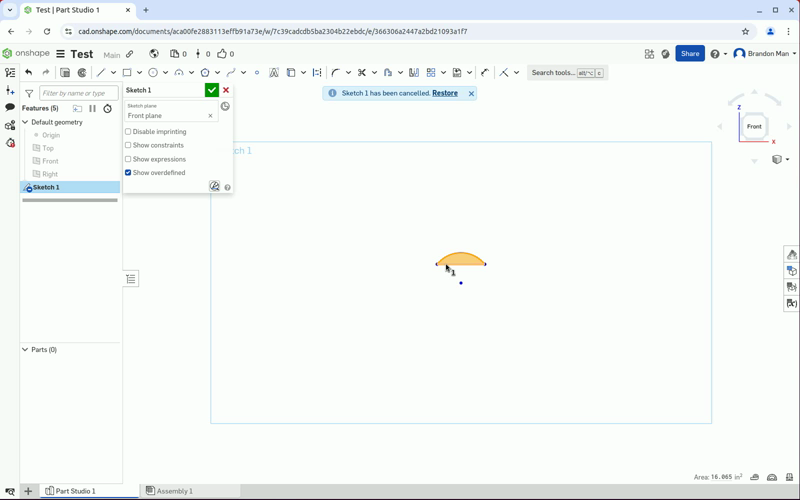
mouse_move(73, 352)
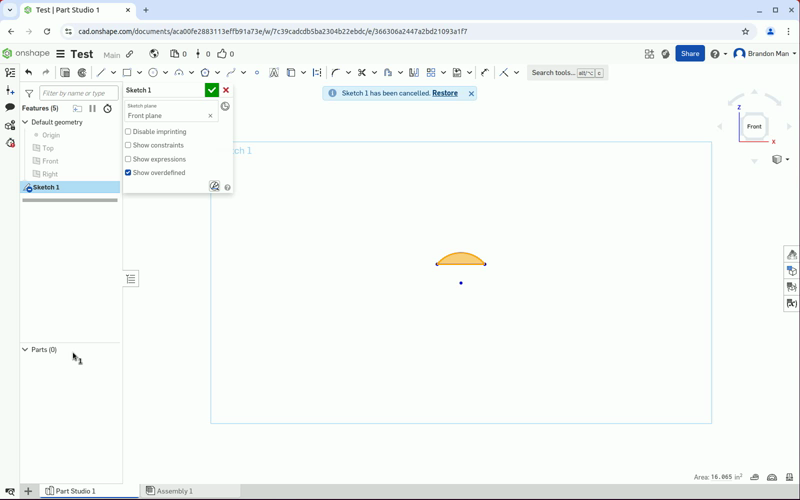
key(shift+y)
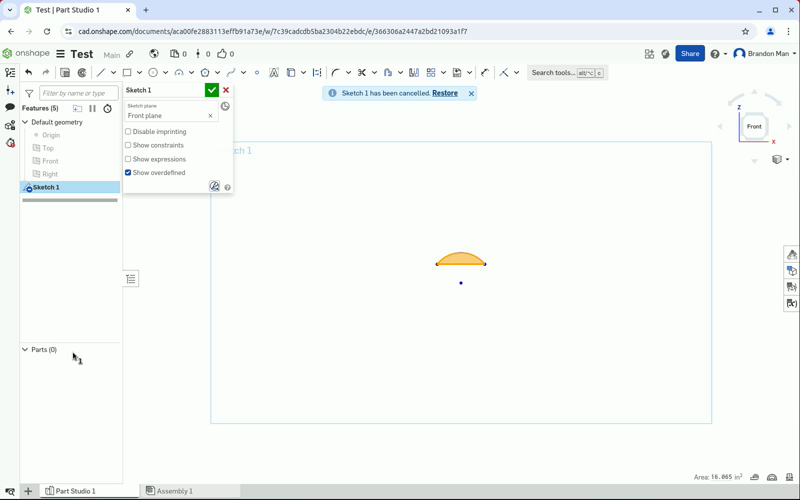
key(shift+e)
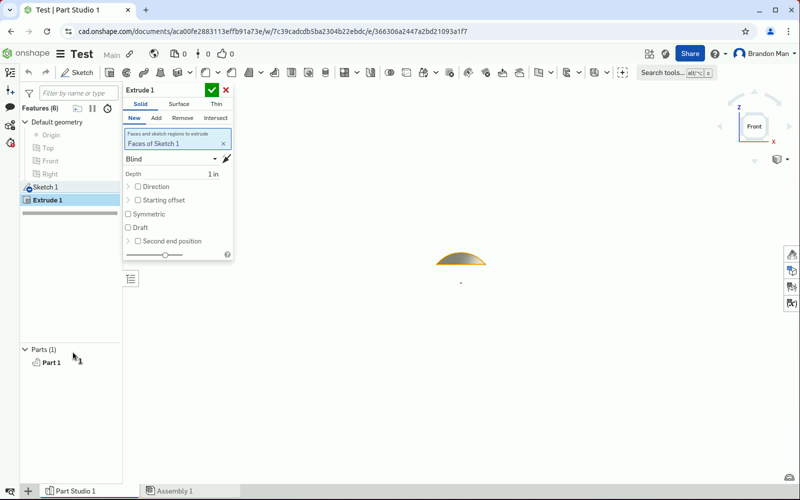
mouse_move(143, 106)
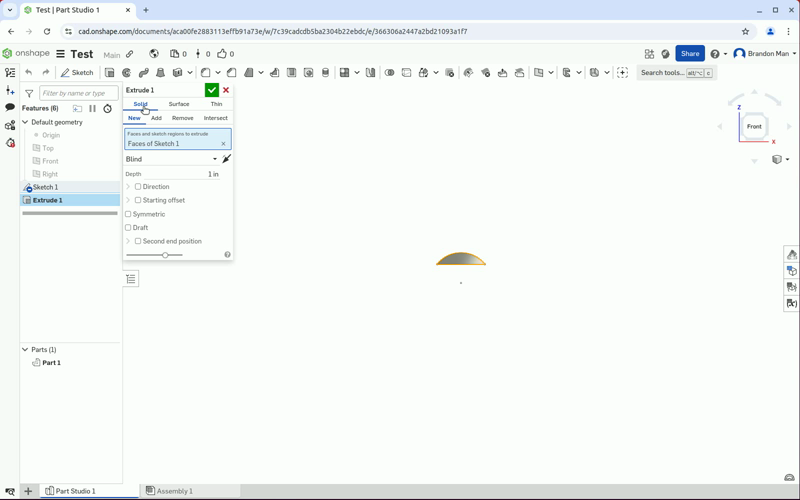
click(143, 106)
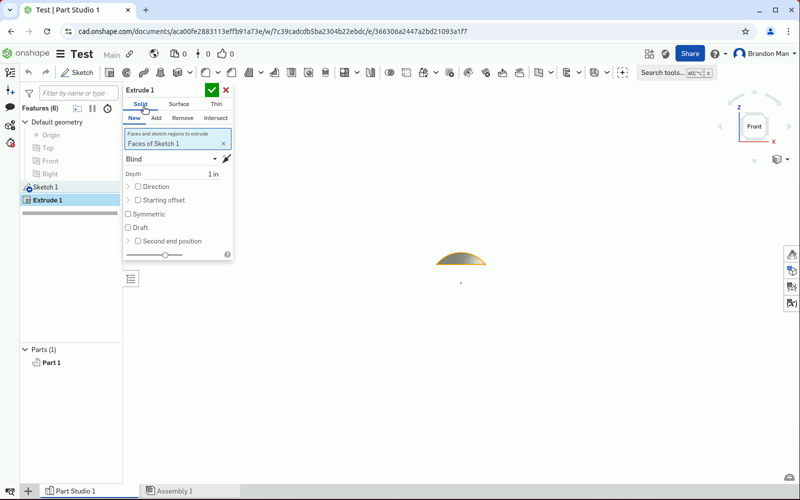
mouse_move(137, 120)
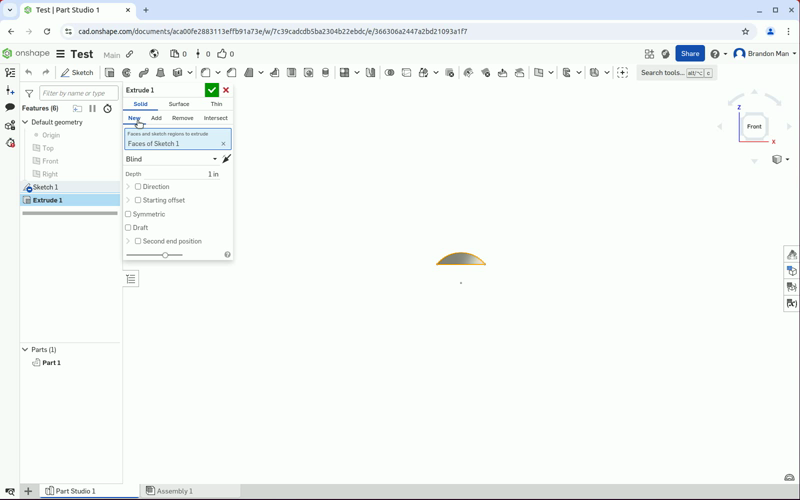
click(137, 120)
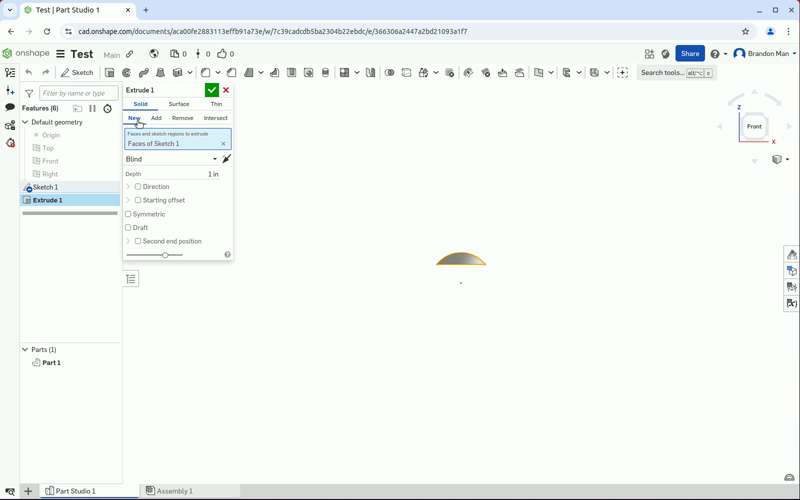
key(tab, 4)
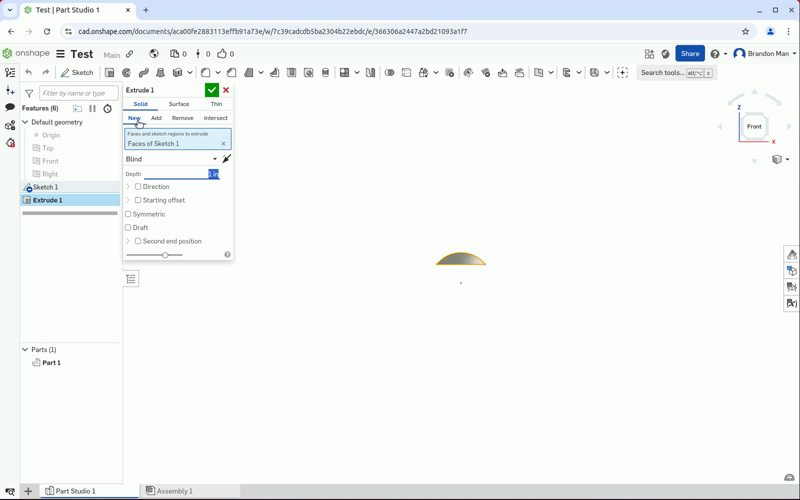
text(23.108)
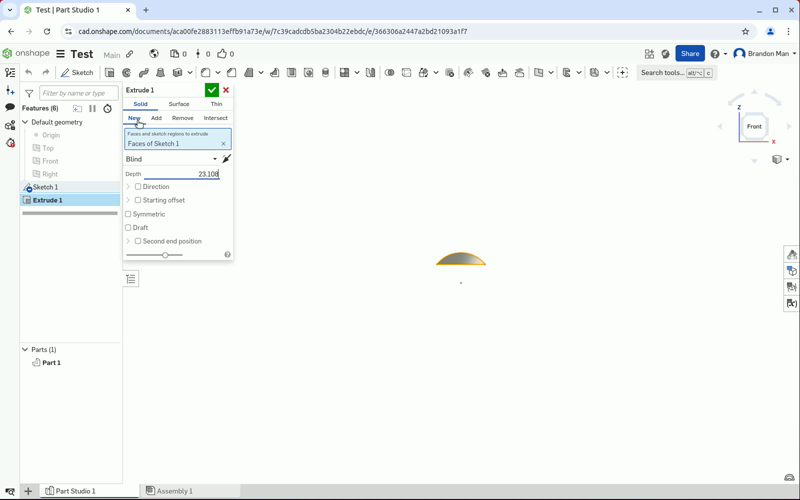
key(enter)
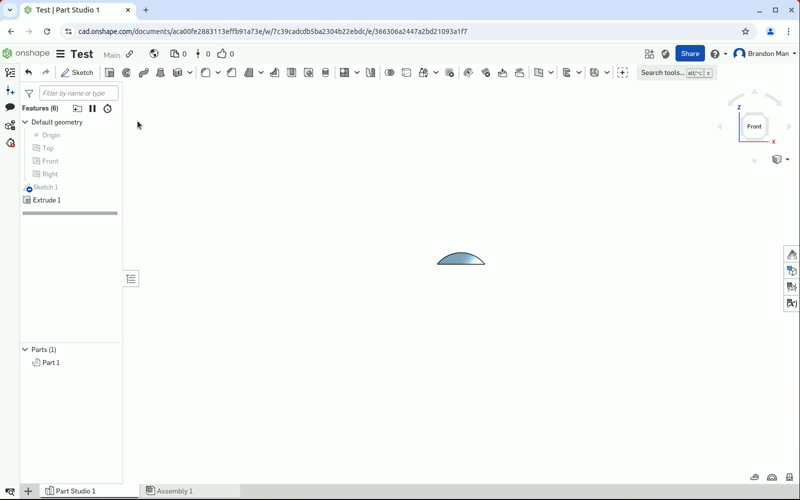
key(shift+h)
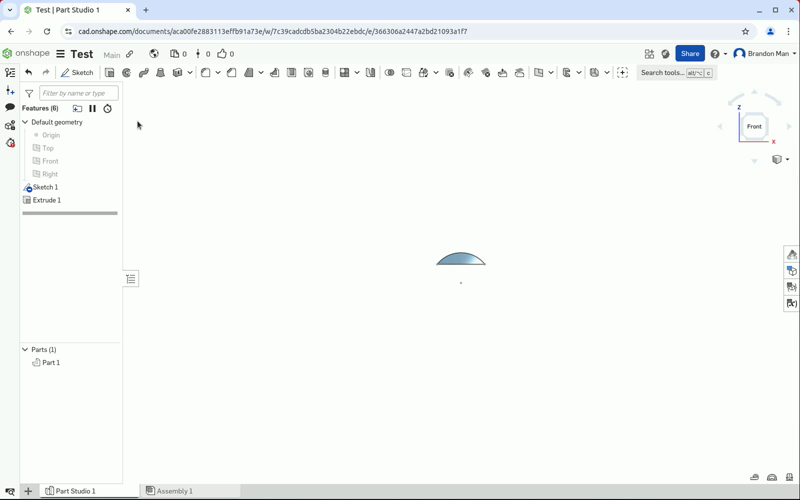
key(shift+h)
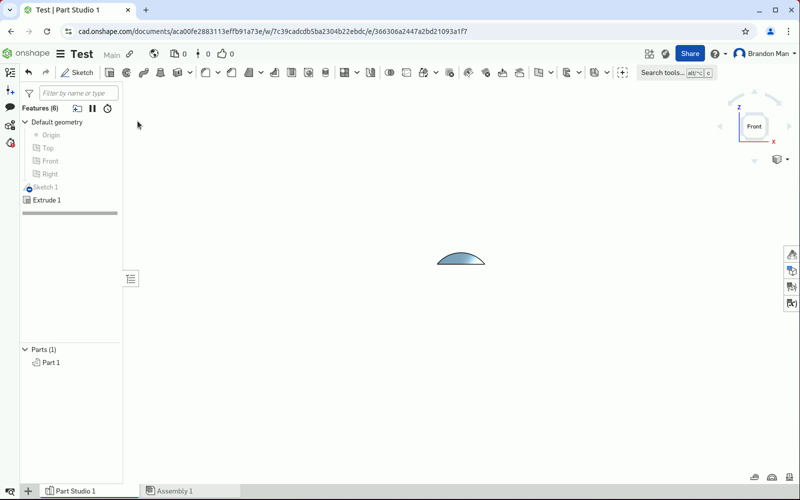
mouse_move(73, 189)
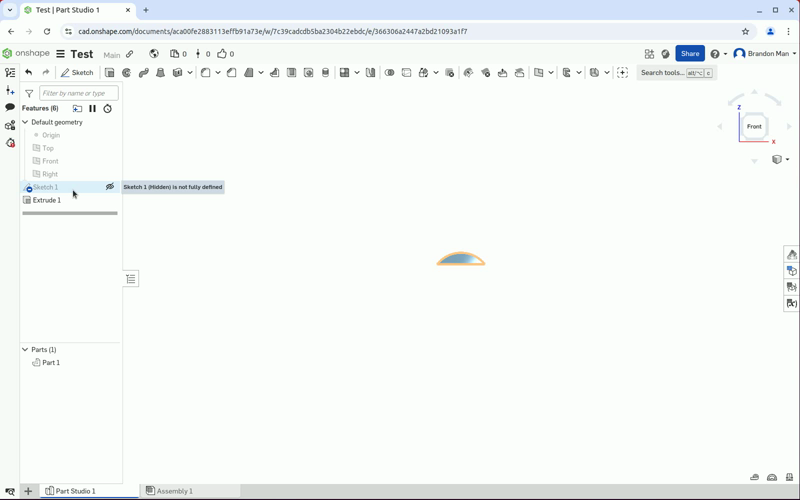
click(73, 189)
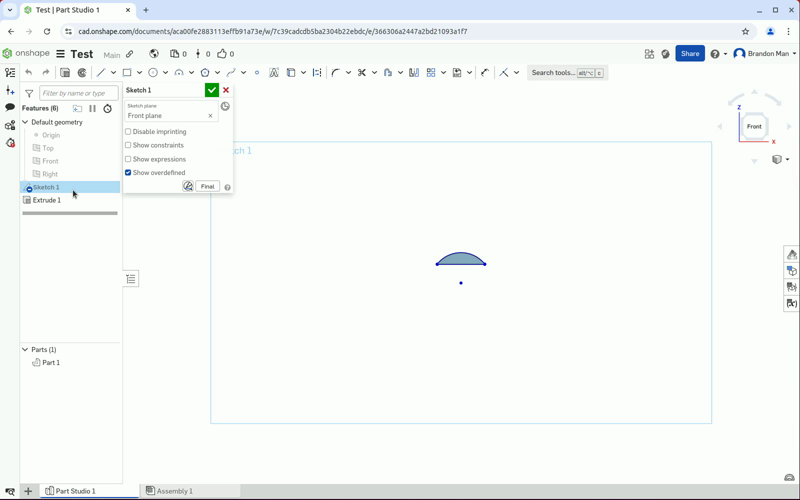
mouse_move(229, 92)
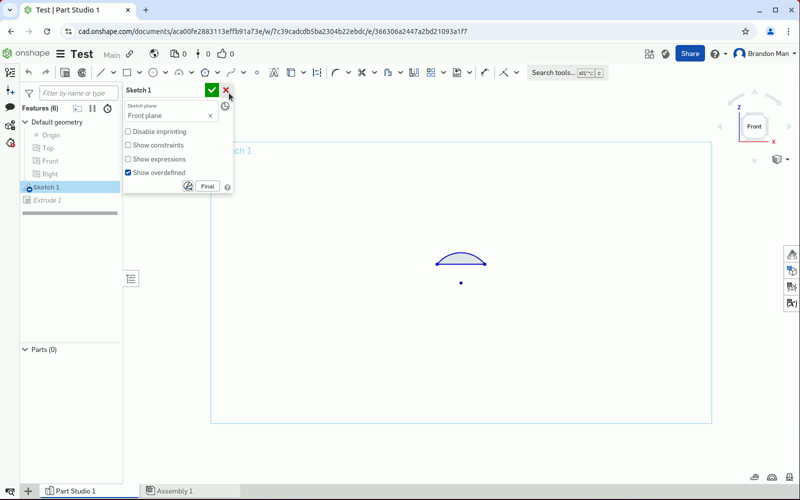
click(229, 92)
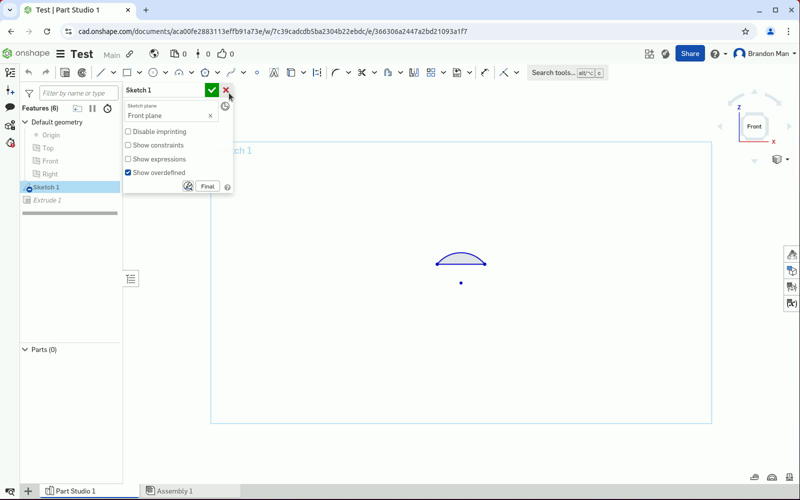
key(shift+s)
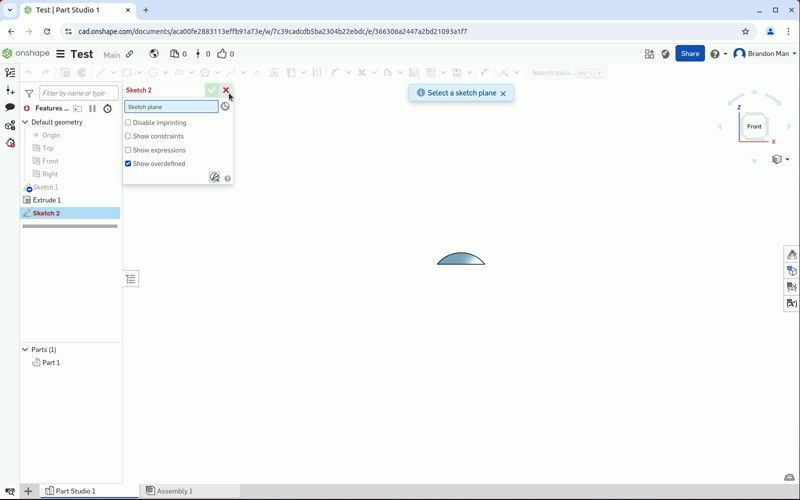
mouse_move(73, 163)
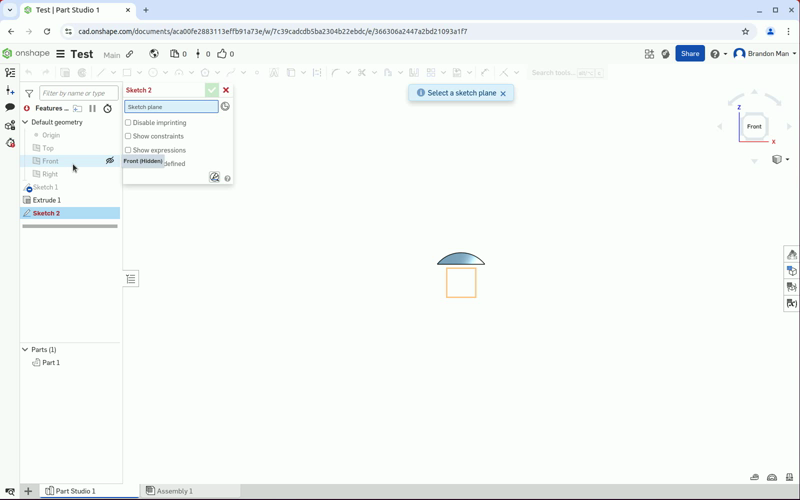
click(73, 163)
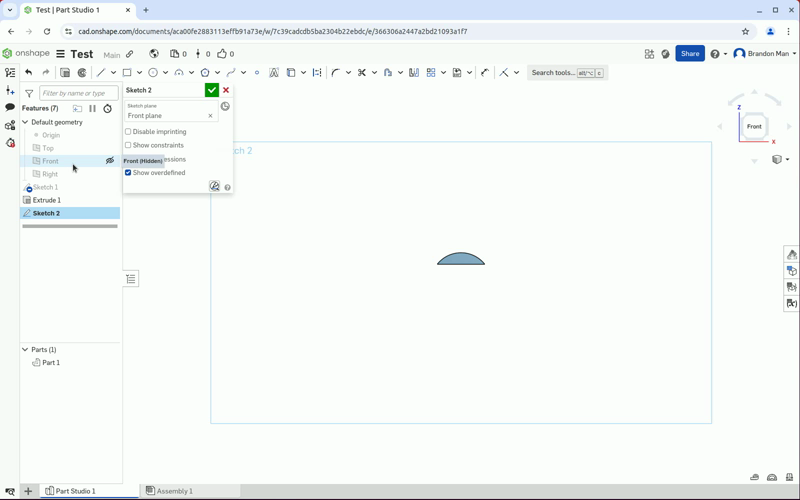
mouse_move(73, 352)
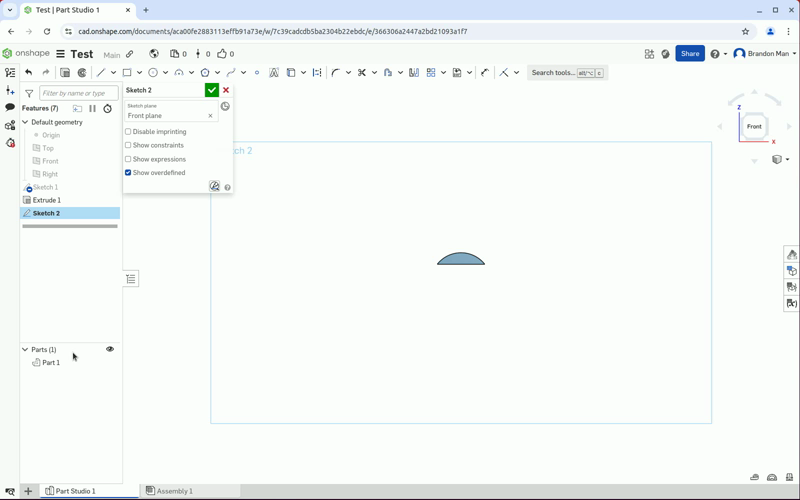
key(y)
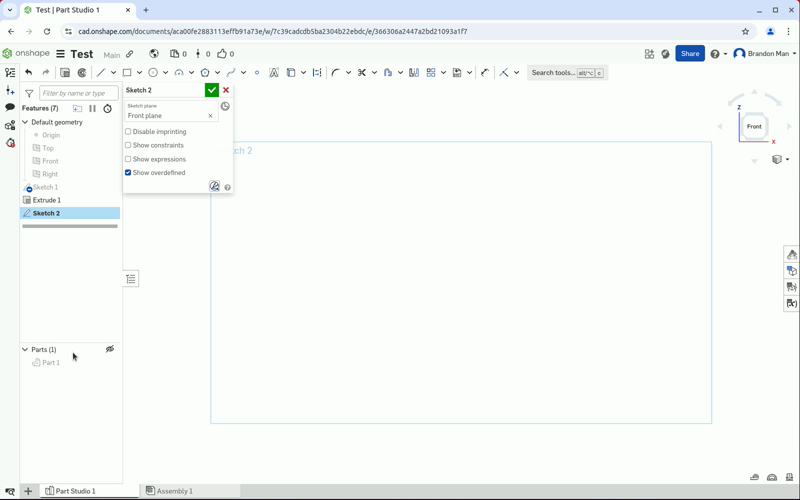
key(a)
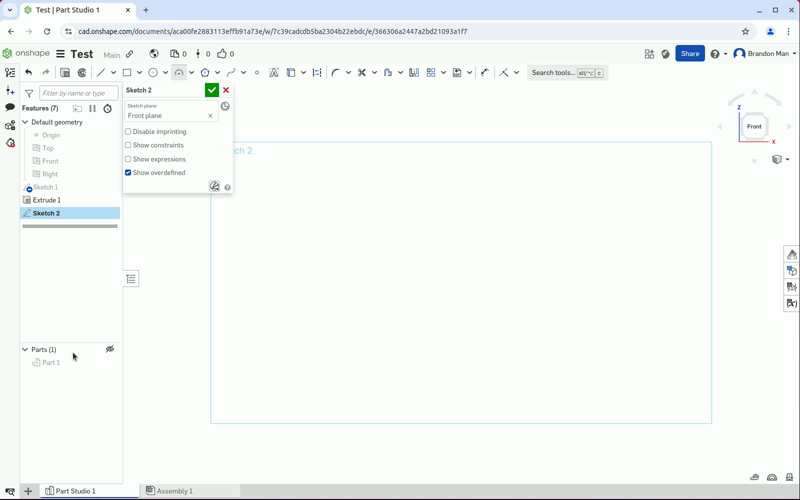
key_down(shift)
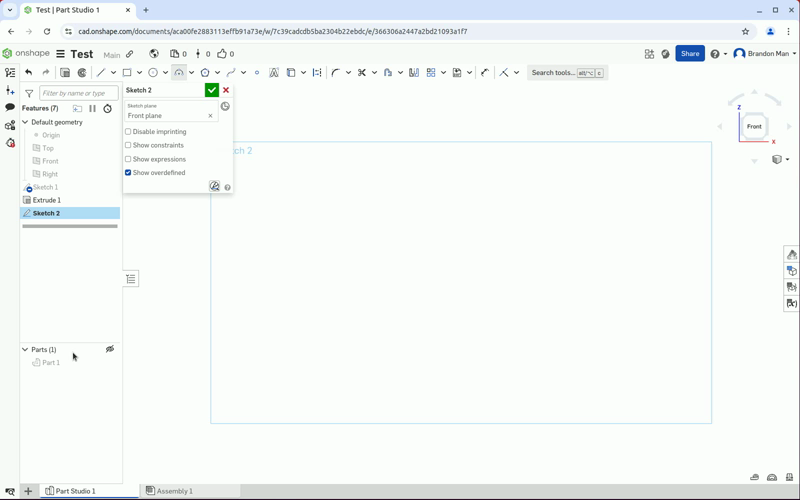
mouse_move(437, 301)
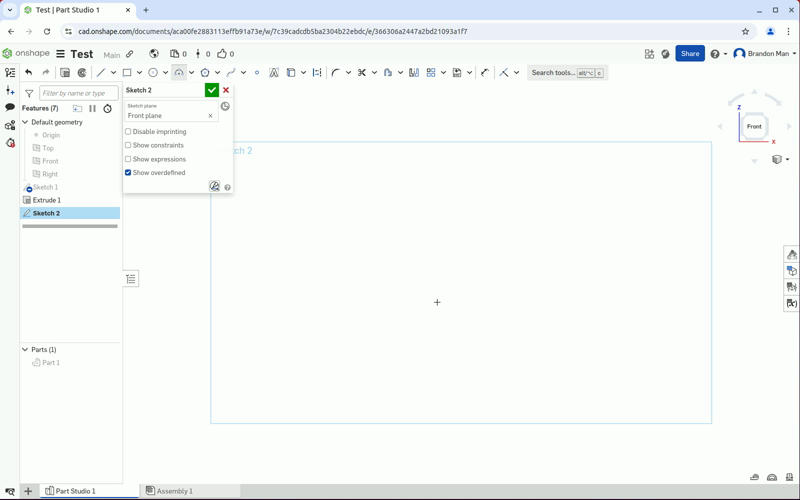
click(437, 301)
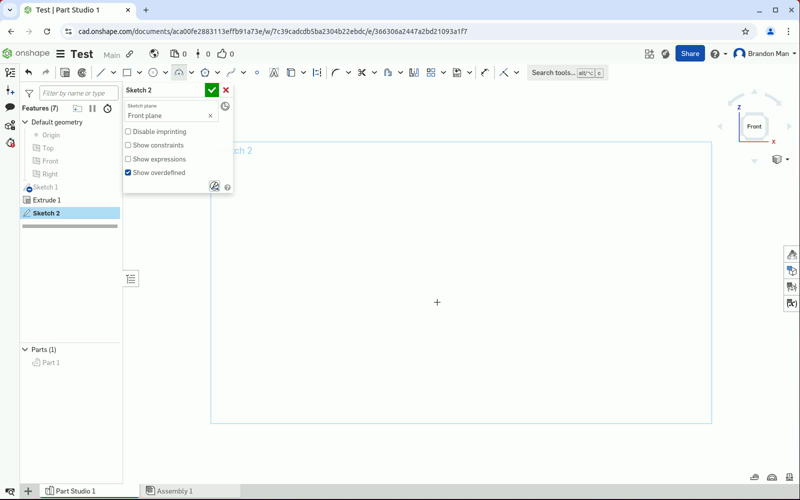
key_up(shift)
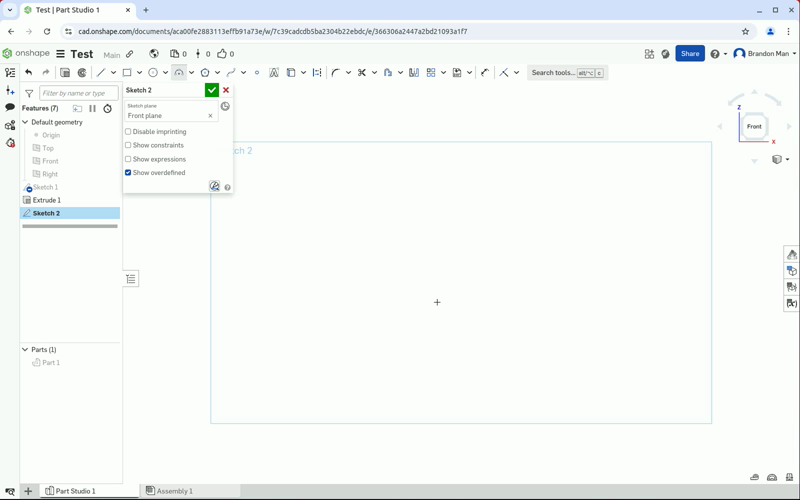
key_down(shift)
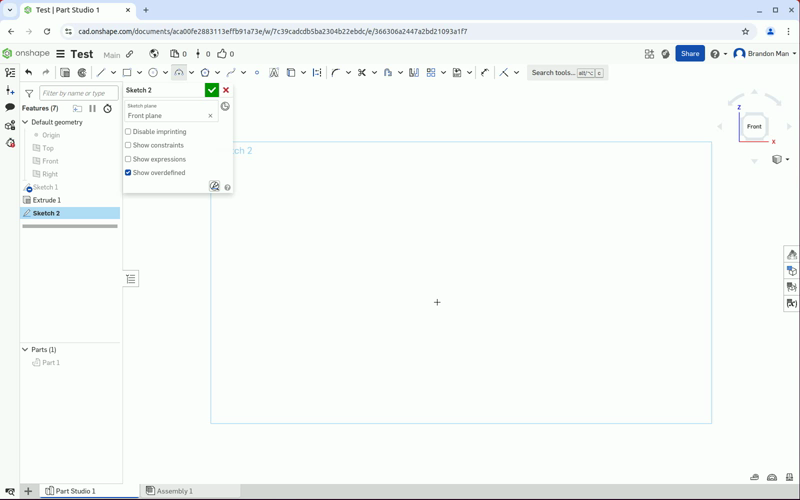
mouse_move(484, 301)
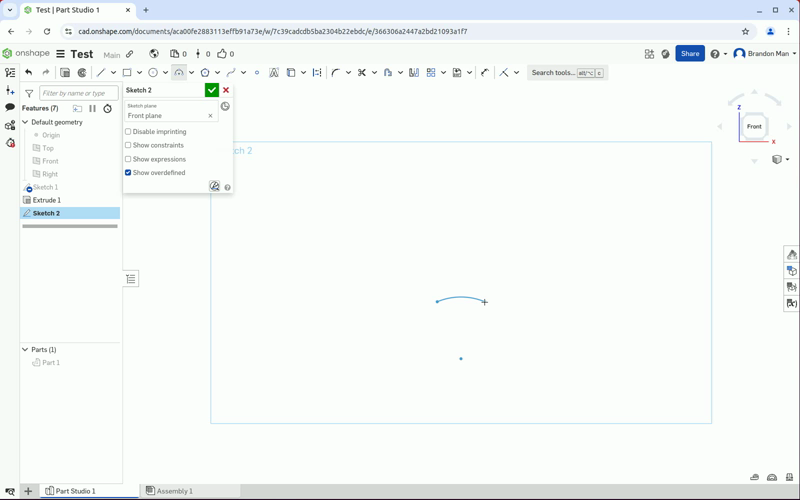
click(484, 301)
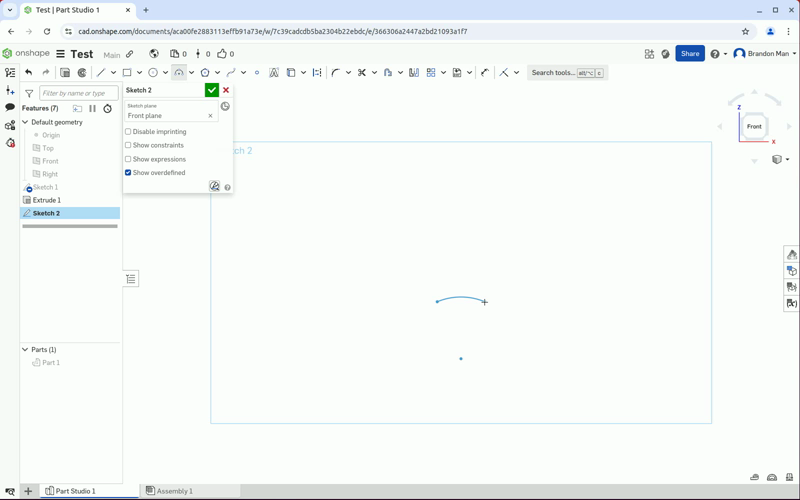
mouse_move(461, 313)
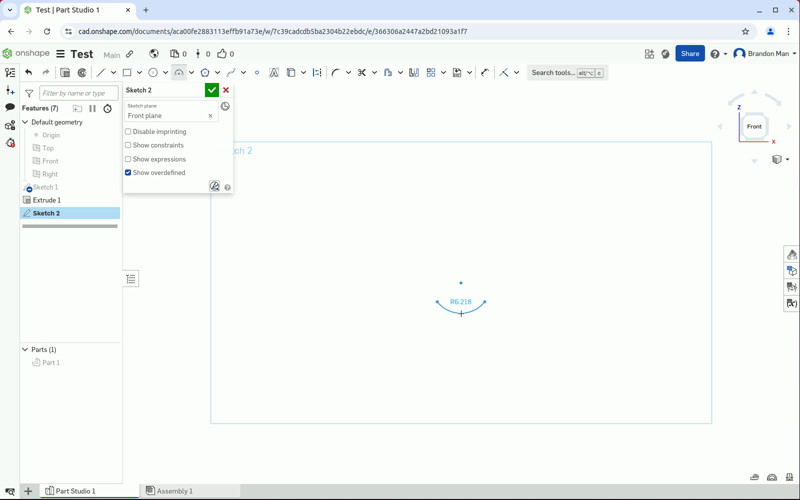
click(461, 313)
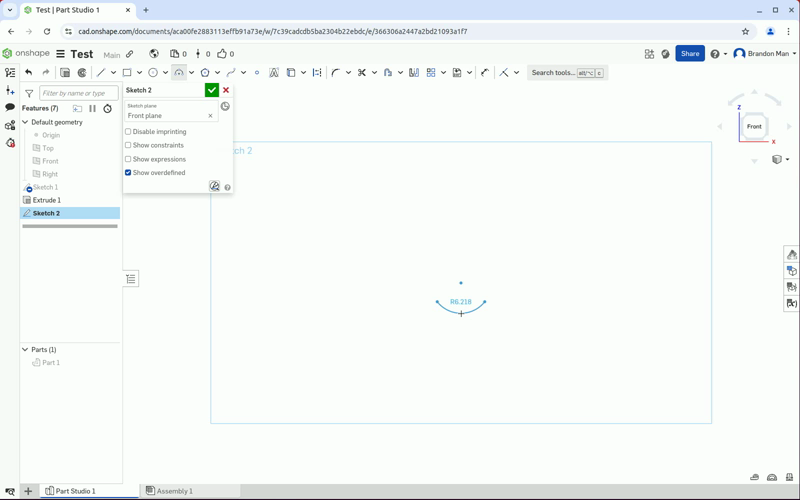
key_up(shift)
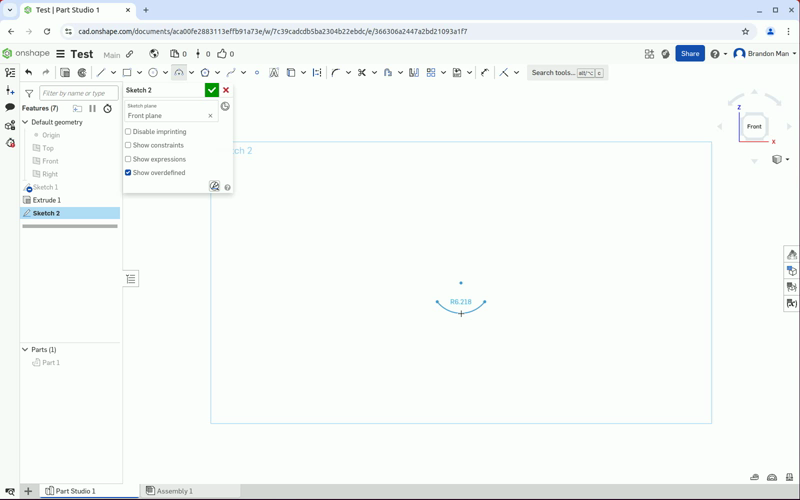
key(esc)
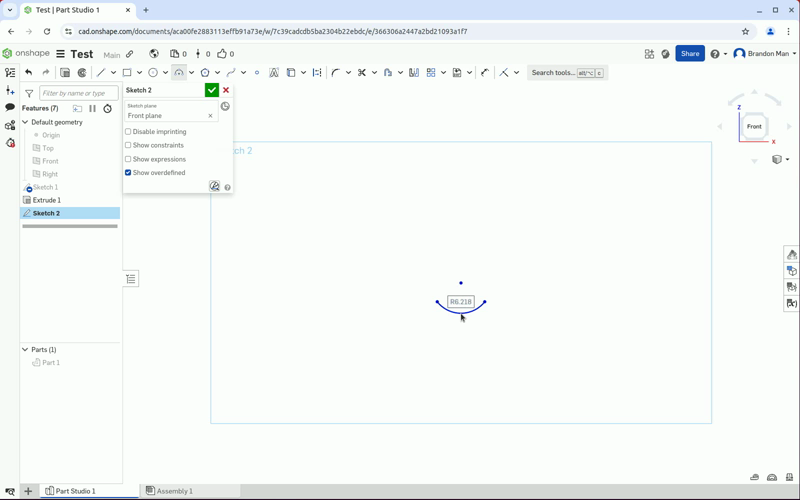
key(l)
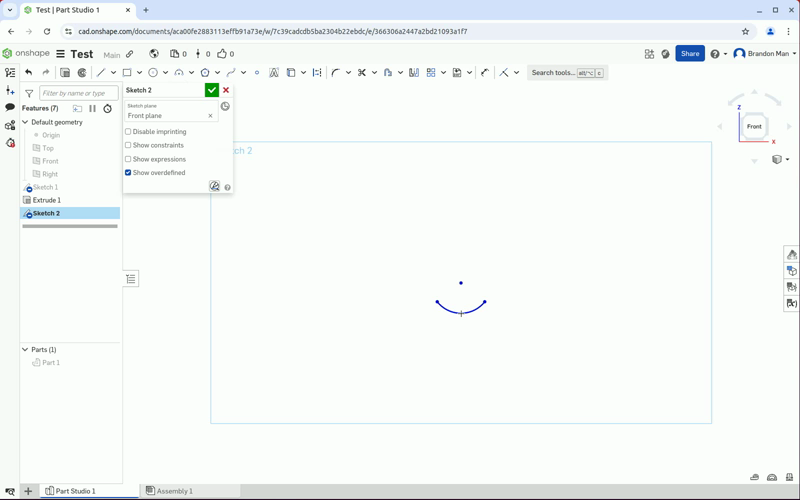
mouse_move(484, 301)
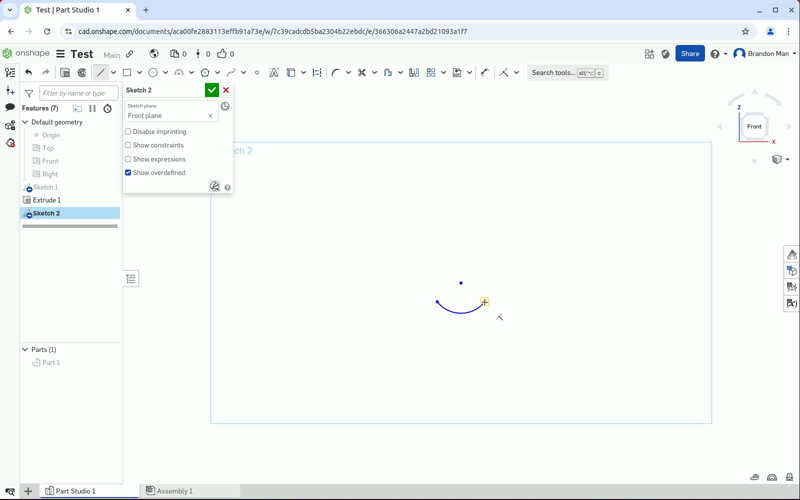
click(484, 301)
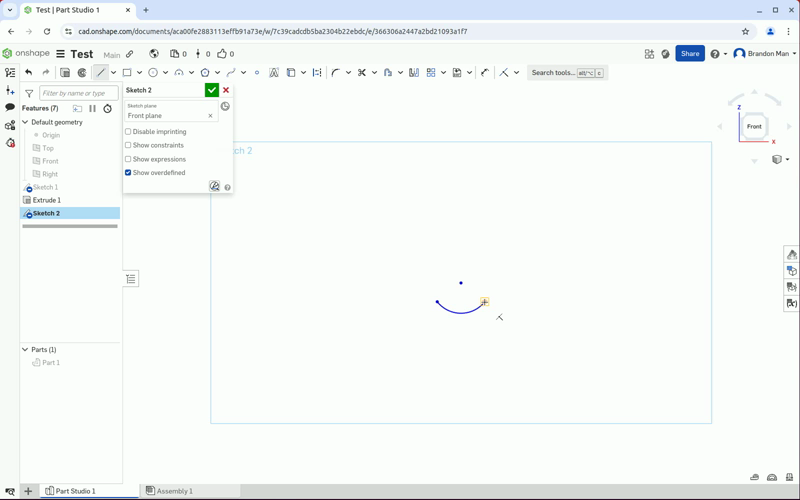
mouse_move(514, 301)
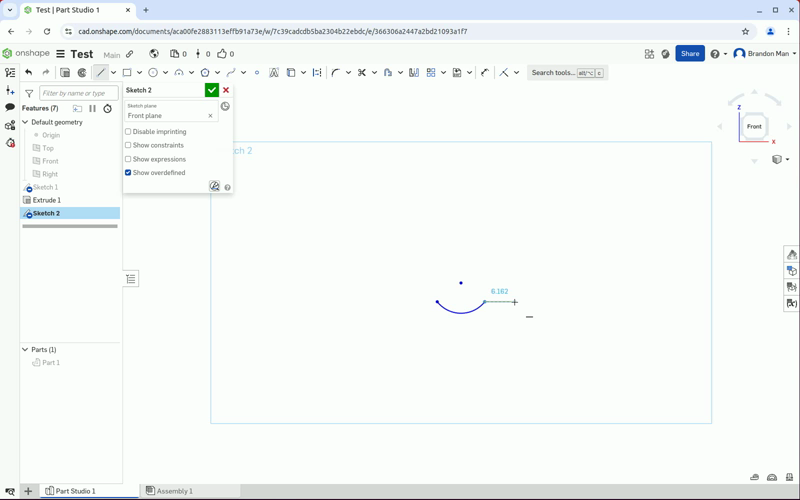
key_down(shift)
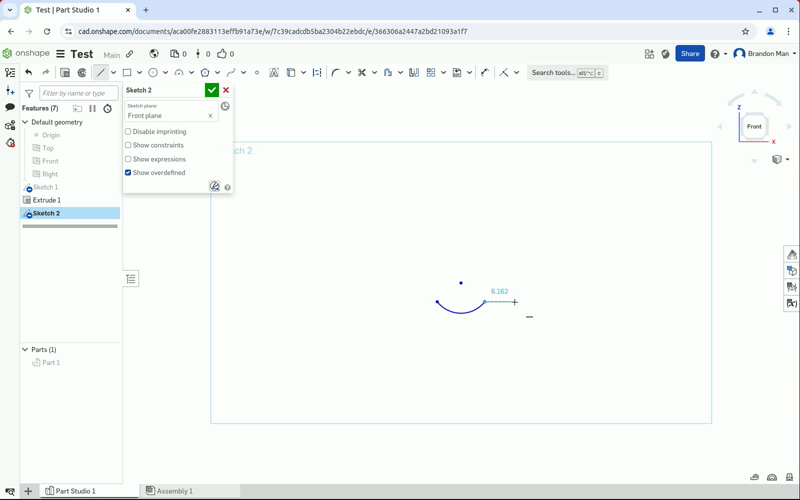
mouse_move(437, 301)
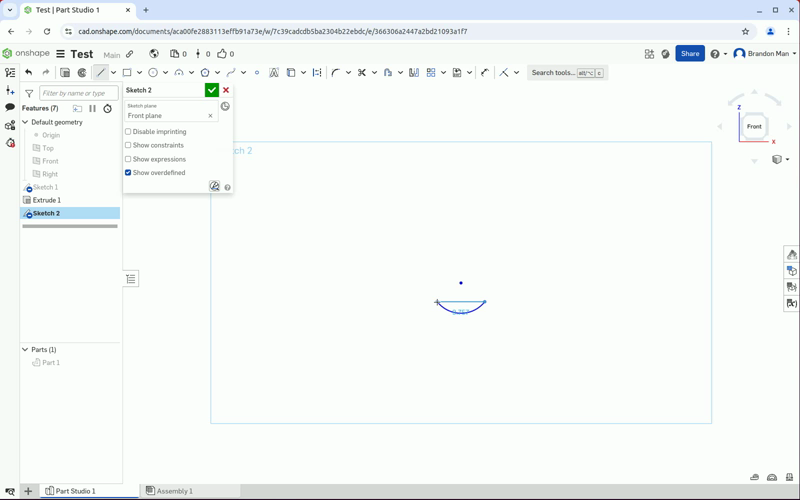
key_up(shift)
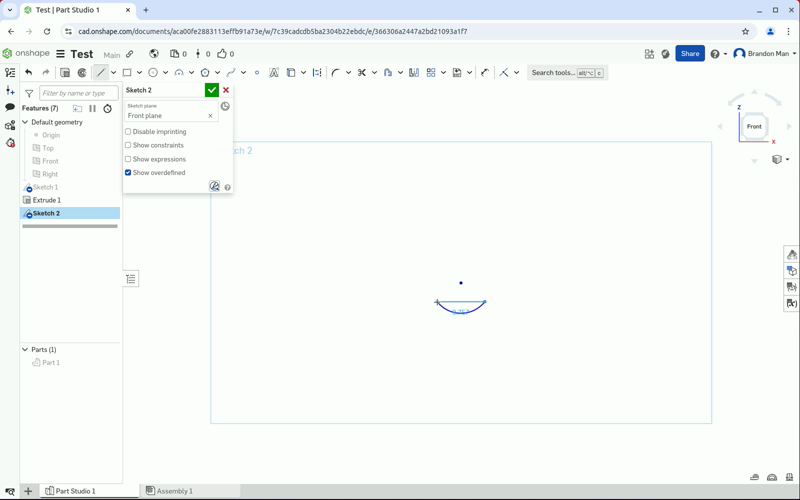
click(437, 301)
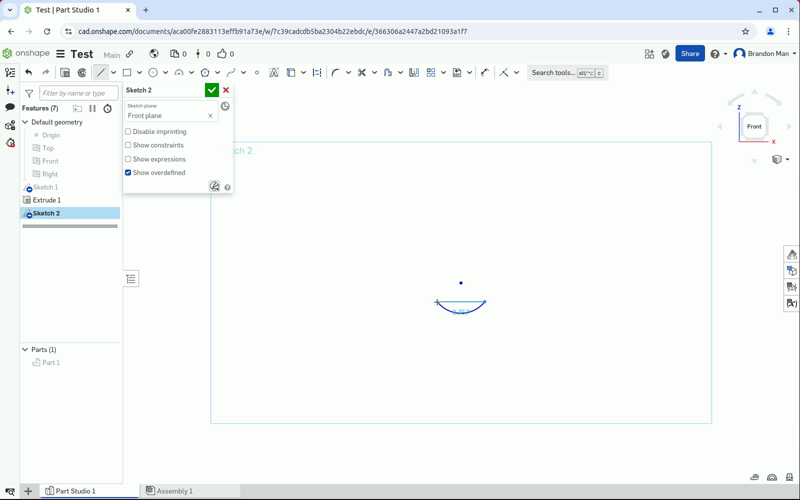
key(esc)
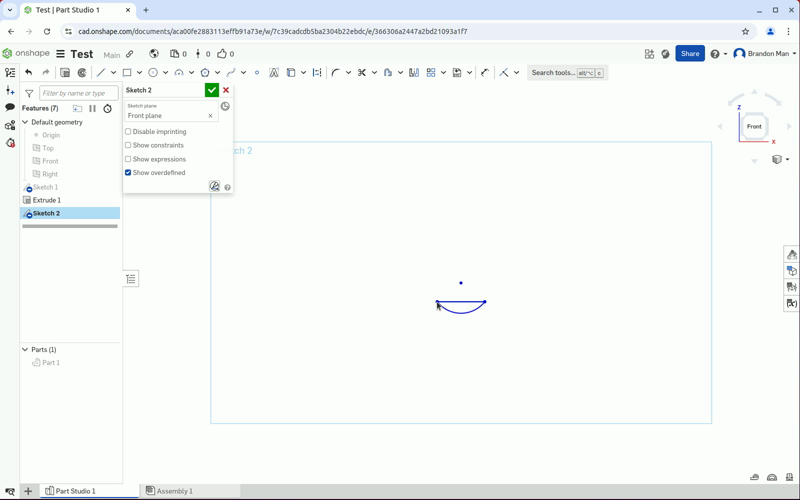
mouse_move(451, 302)
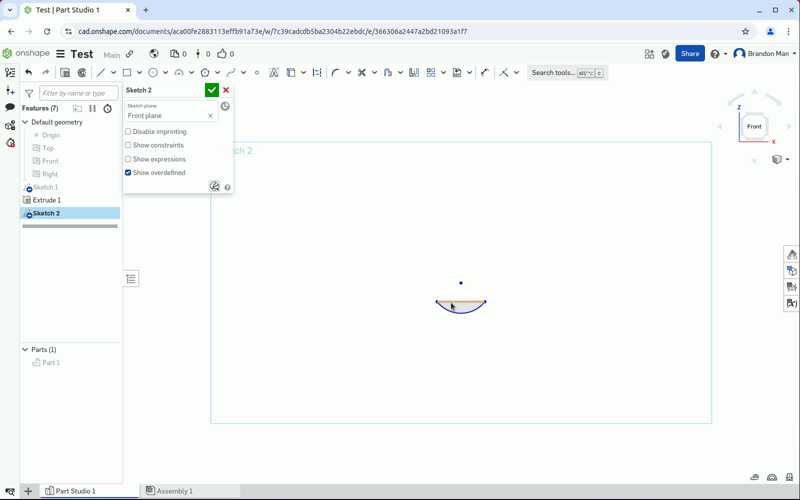
scroll(6)
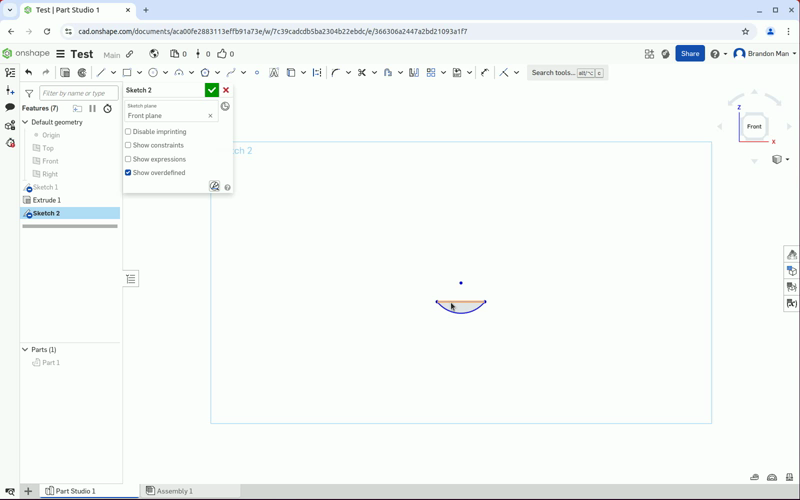
scroll(6)
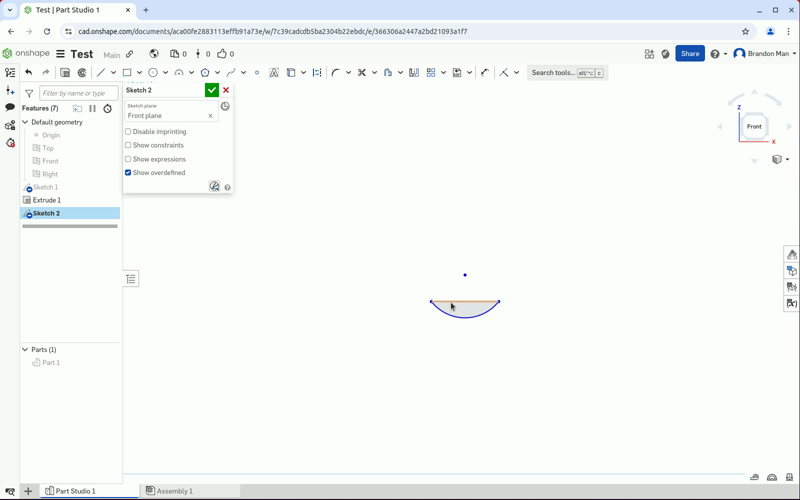
scroll(6)
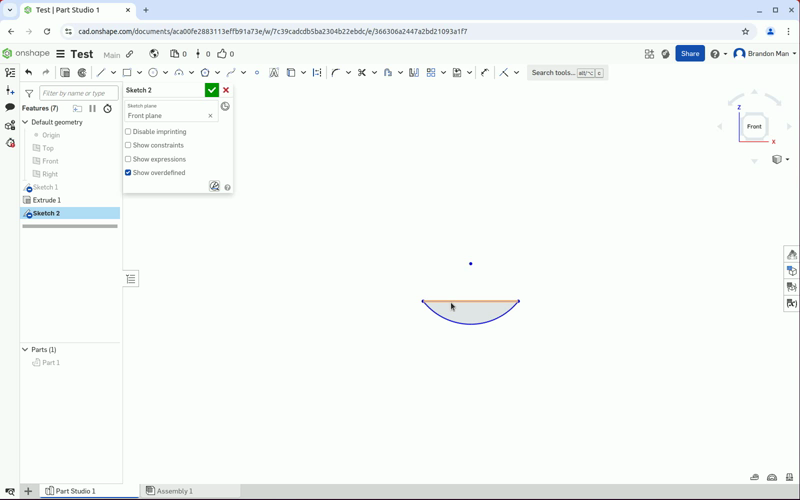
scroll(6)
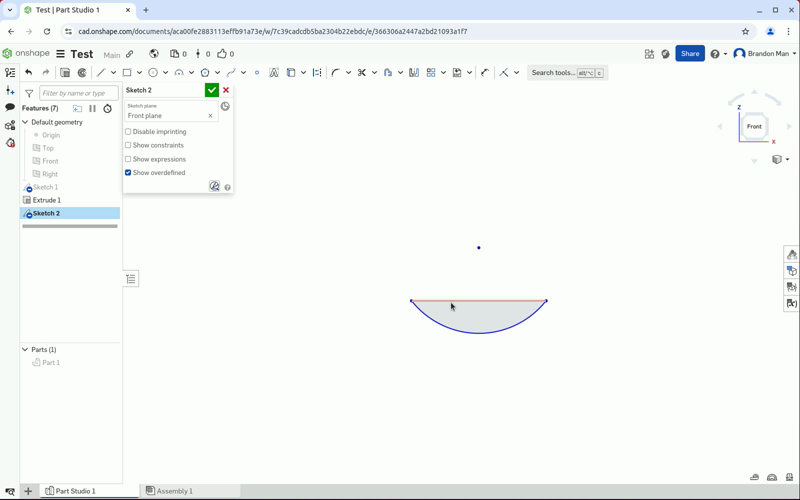
scroll(6)
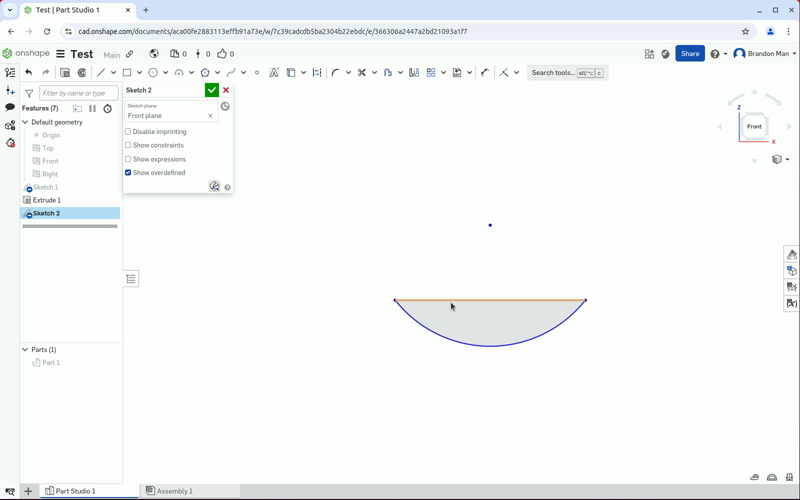
scroll(6)
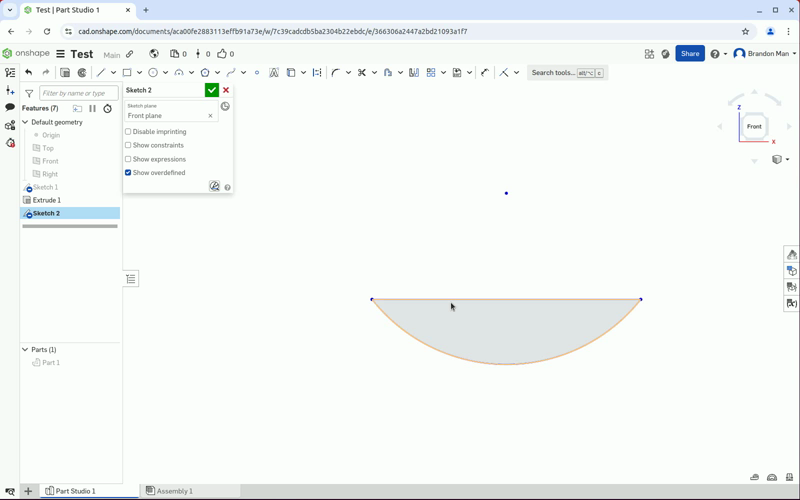
scroll(6)
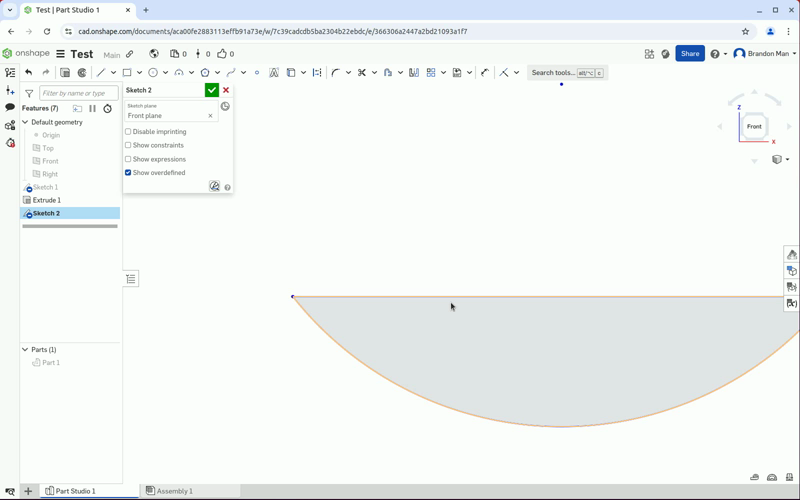
click(451, 302)
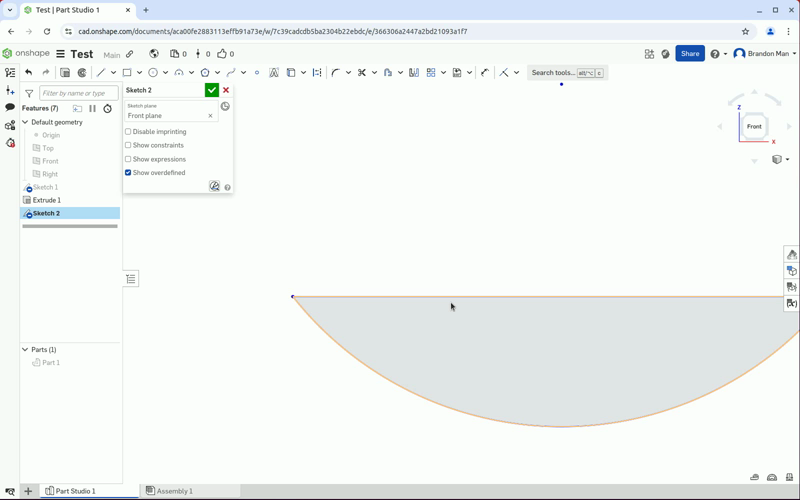
scroll(-6)
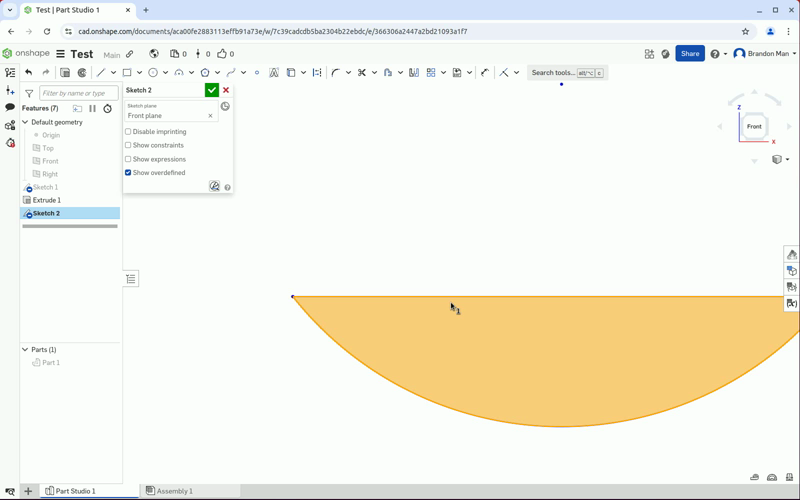
scroll(-6)
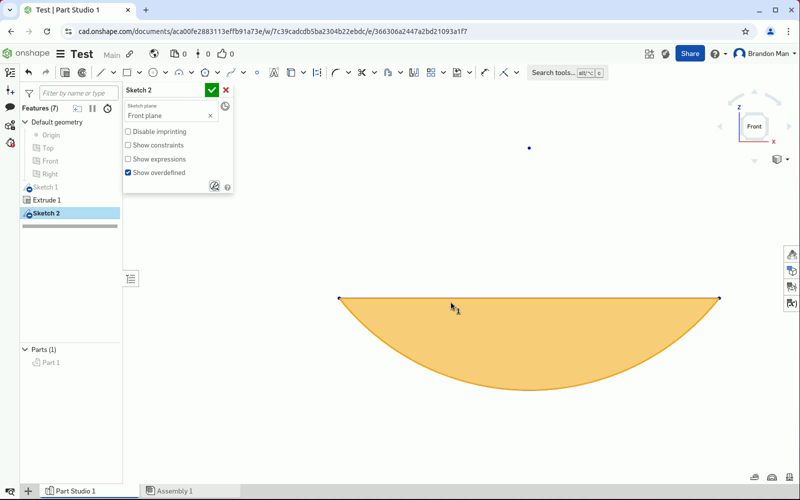
scroll(-6)
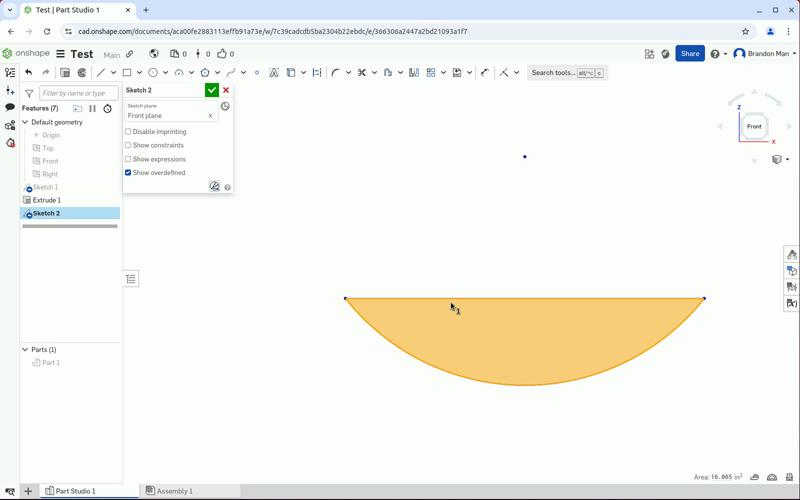
scroll(-6)
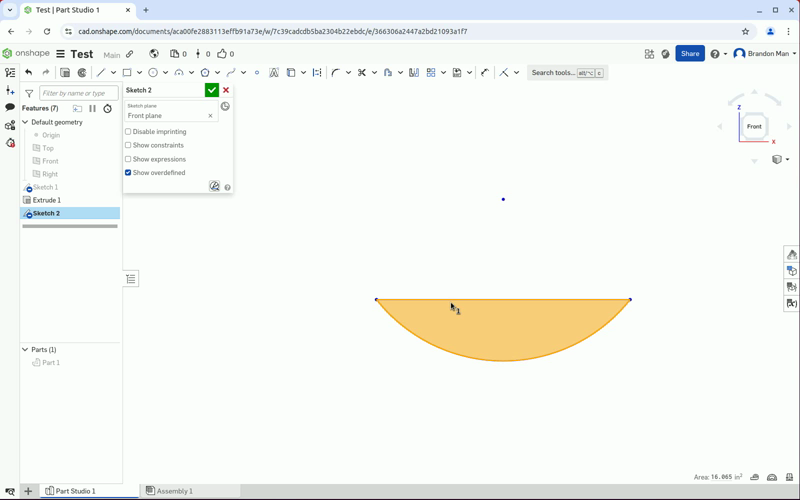
scroll(-6)
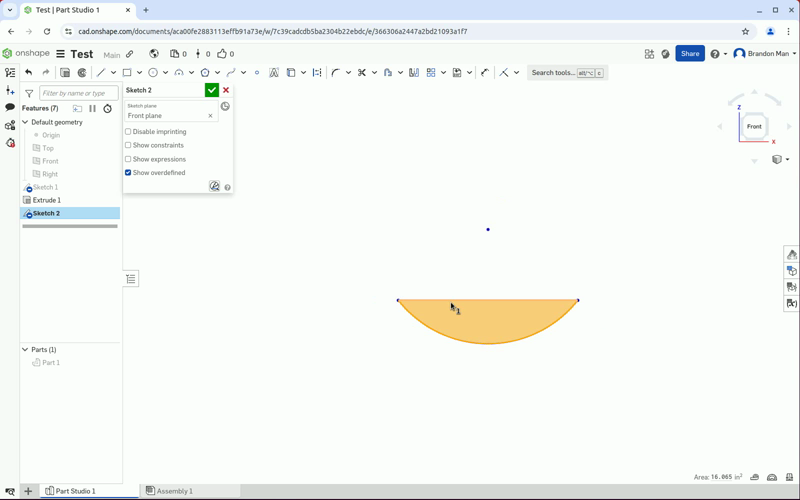
scroll(-6)
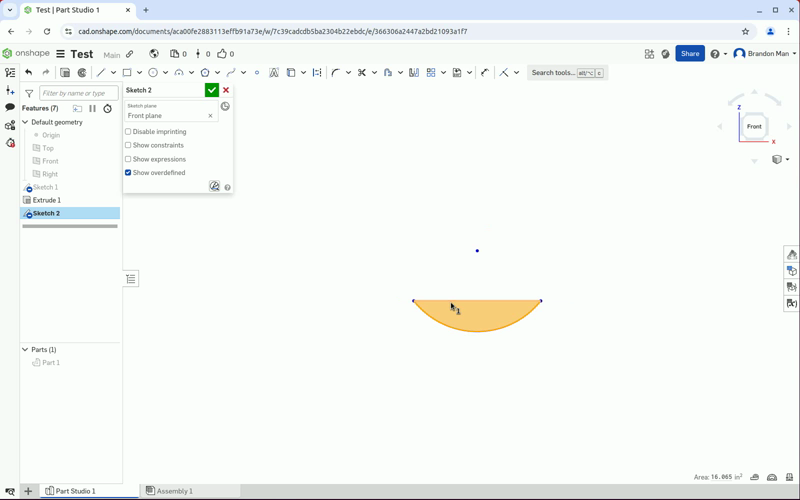
scroll(-6)
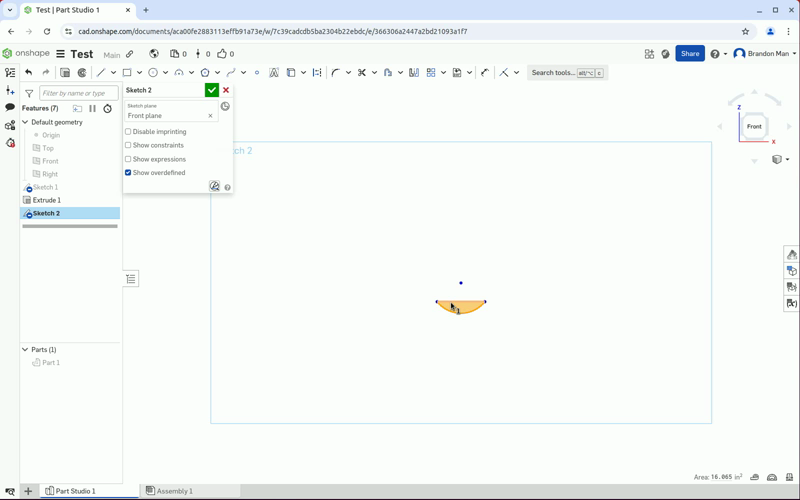
mouse_move(73, 352)
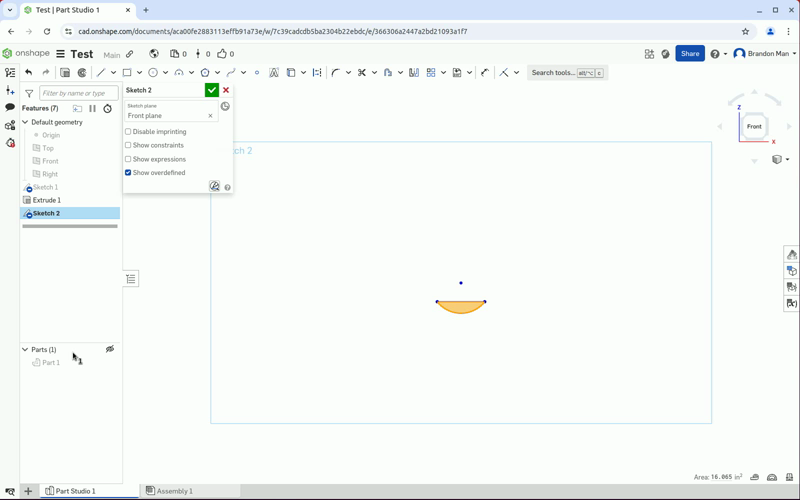
key(shift+y)
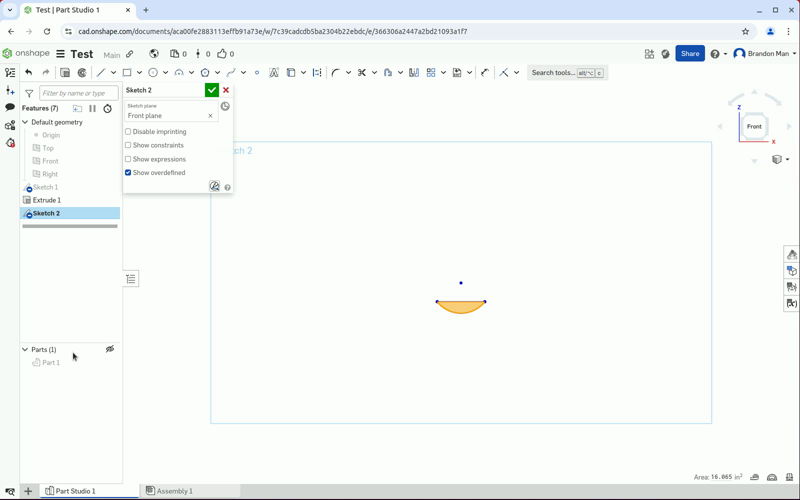
key(shift+e)
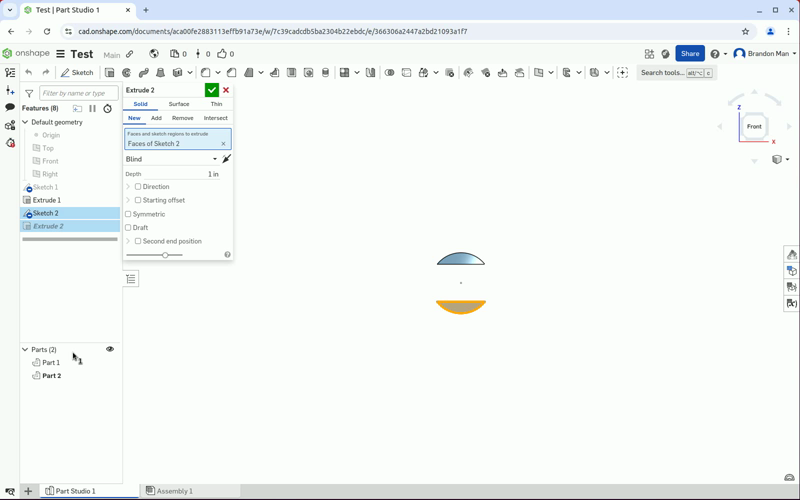
mouse_move(143, 106)
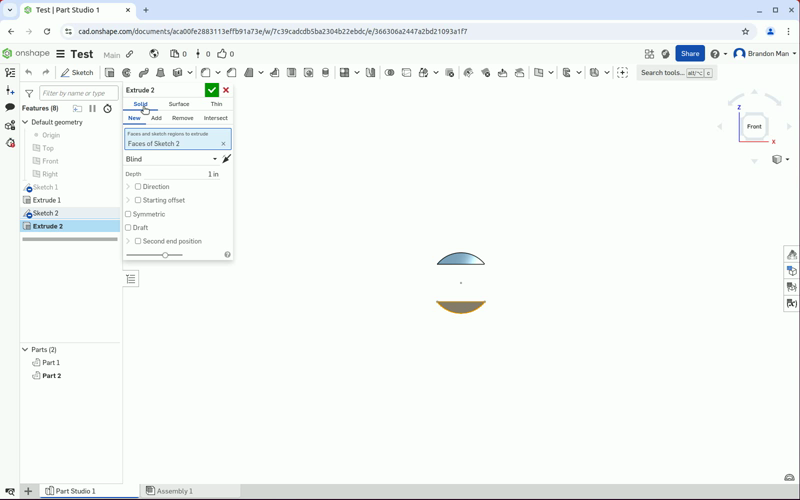
click(143, 106)
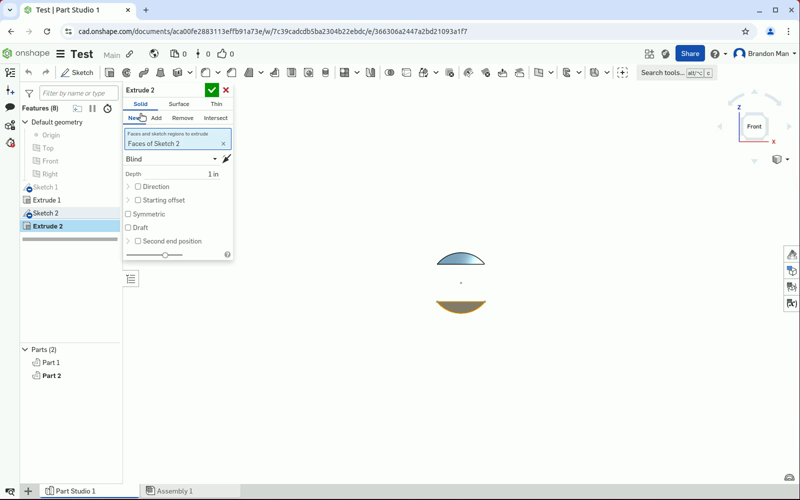
mouse_move(137, 120)
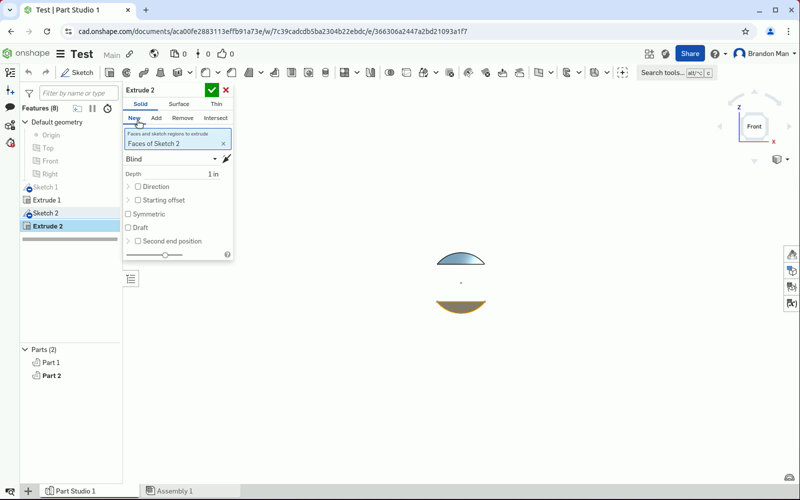
click(137, 120)
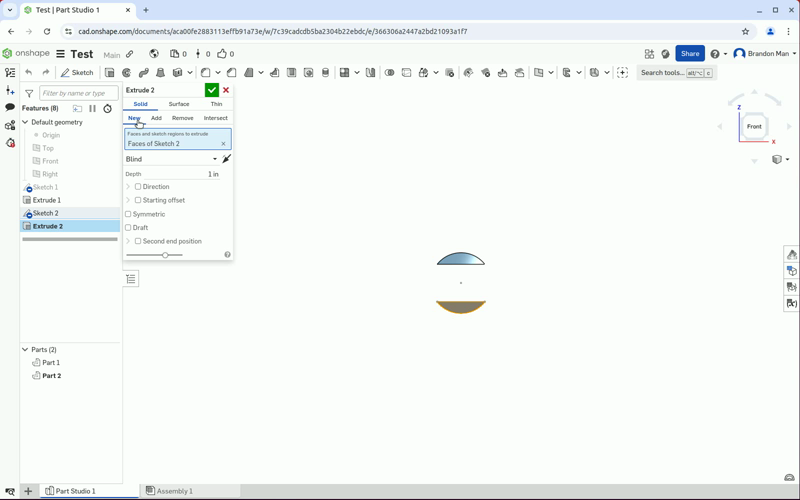
key(tab, 4)
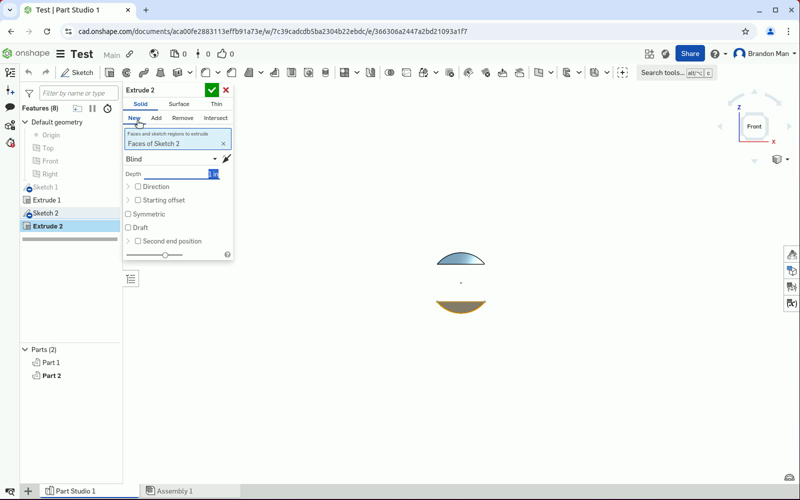
text(23.108)
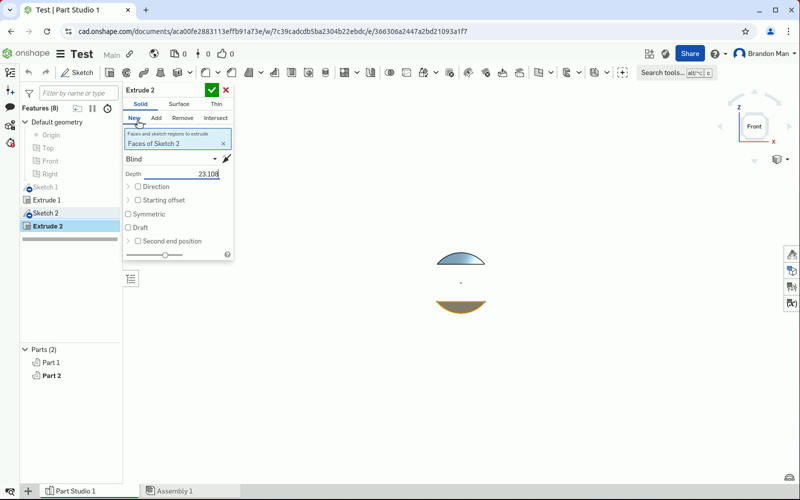
key(enter)
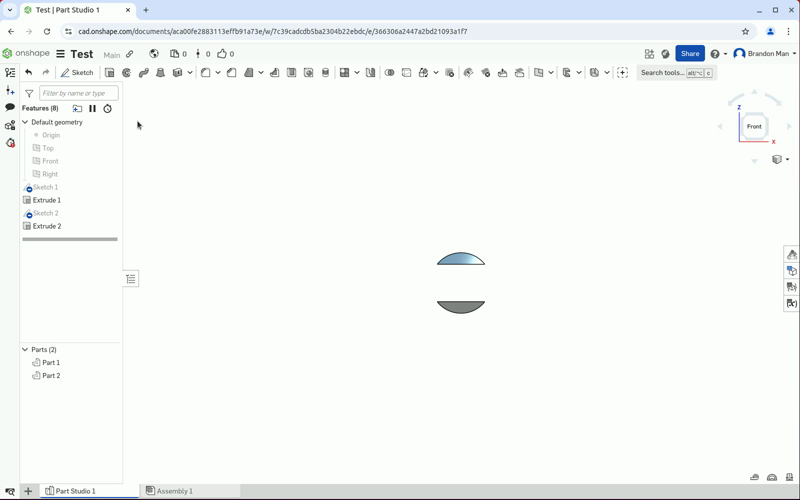
key(shift+h)
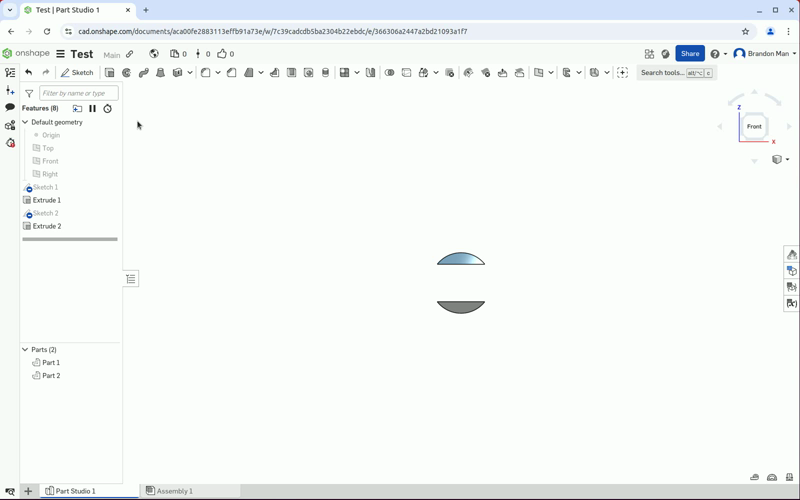
key(shift+h)
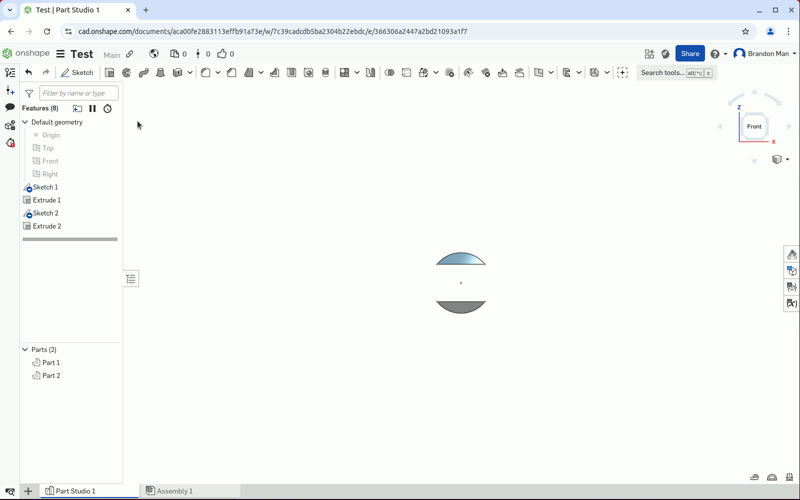
key(shift+7)
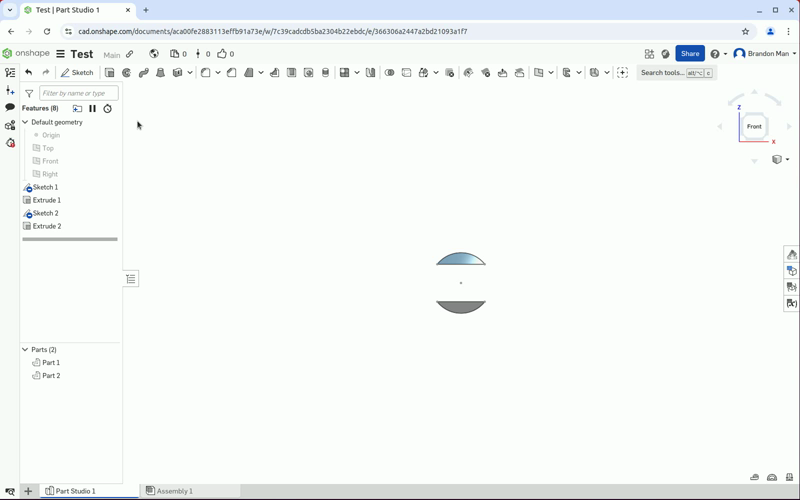
key(left, 2)
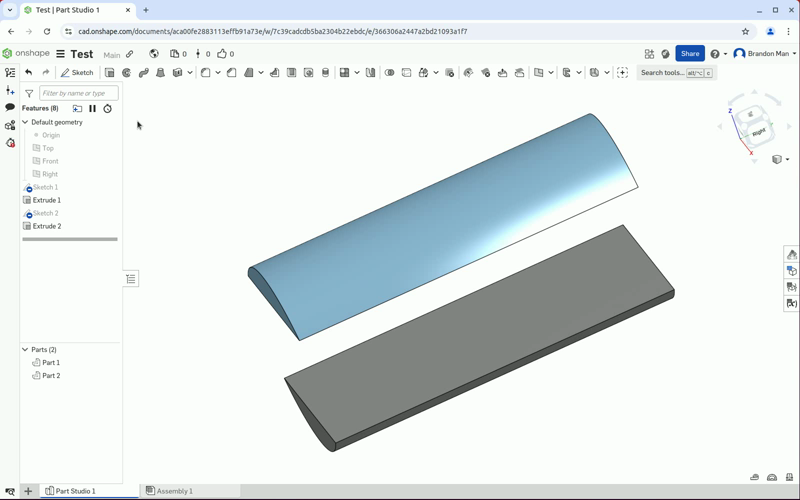
key(down, 2)
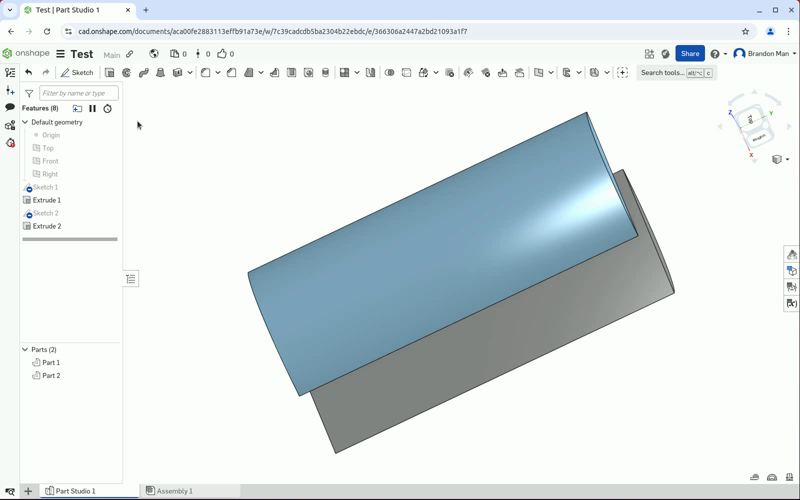
key(up, 2)
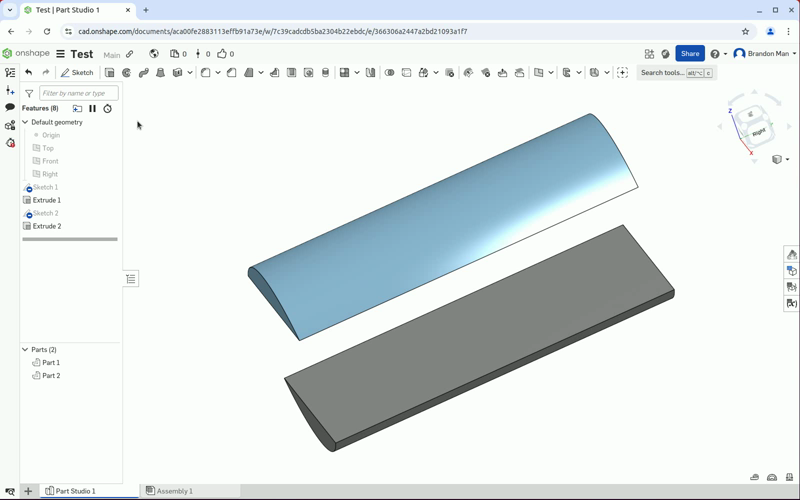
key(right, 2)
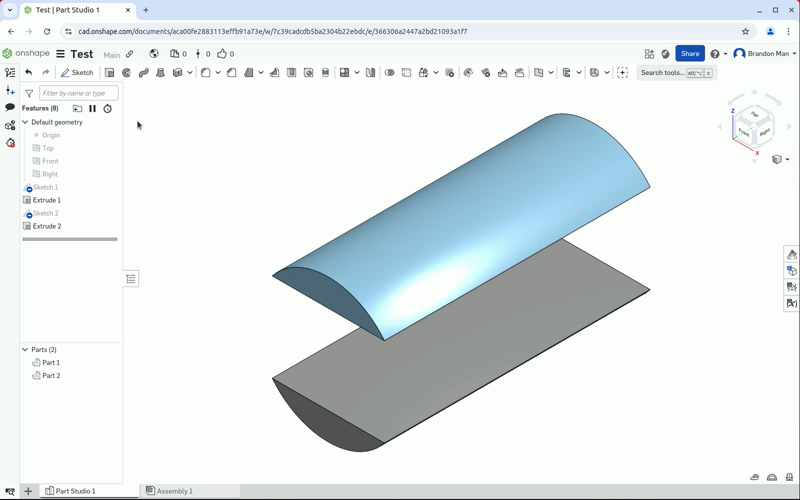
mouse_move(73, 189)
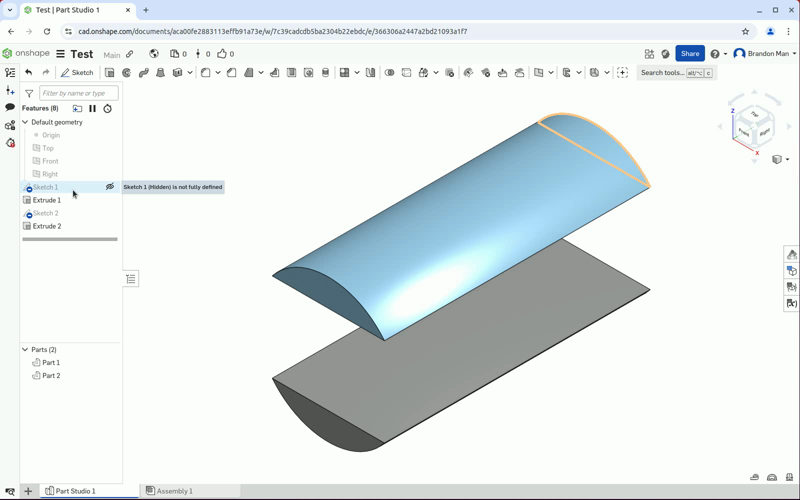
click(73, 189)